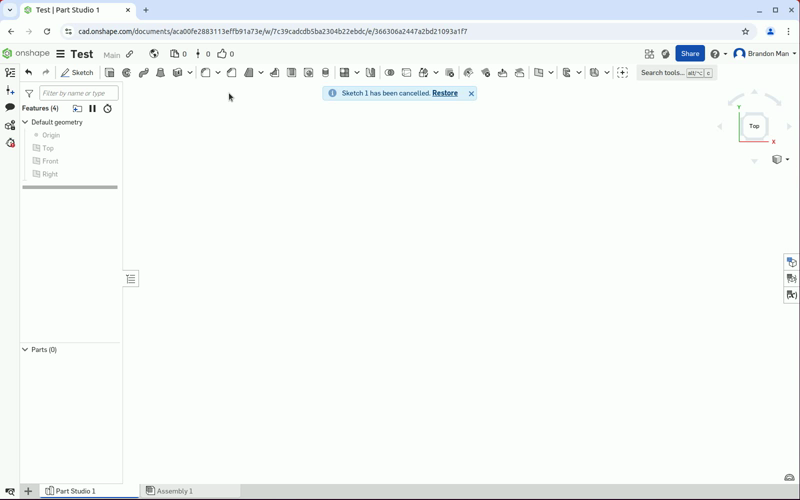
key(shift+h)
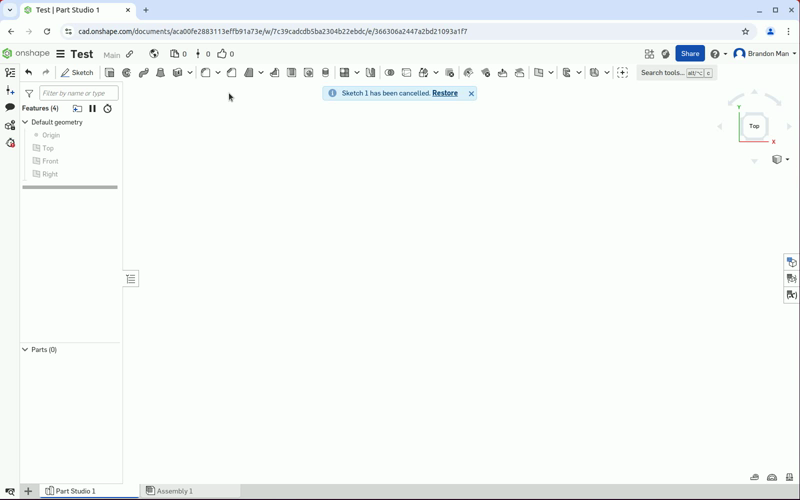
mouse_move(73, 352)
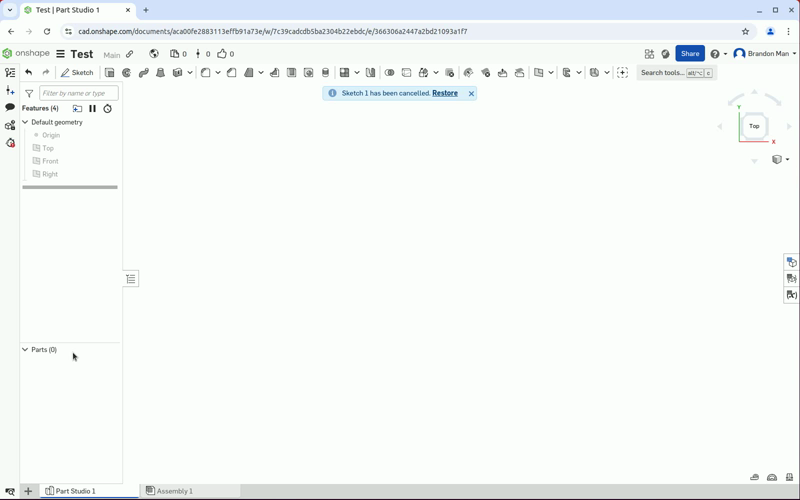
key(y)
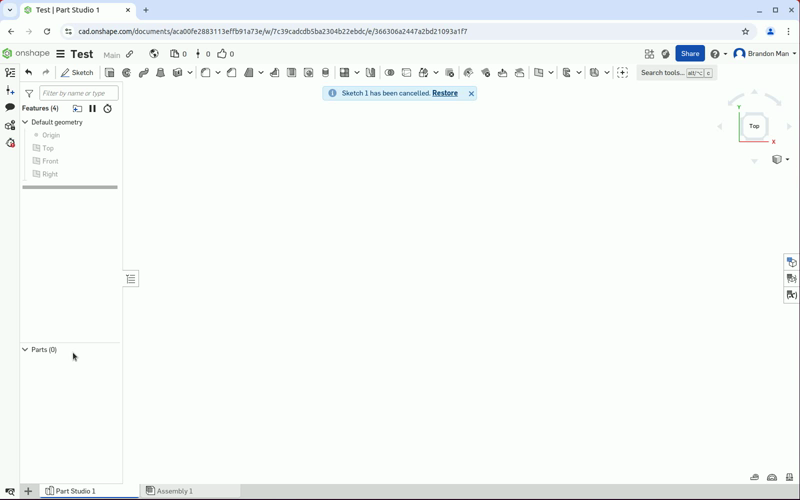
key(shift+p)
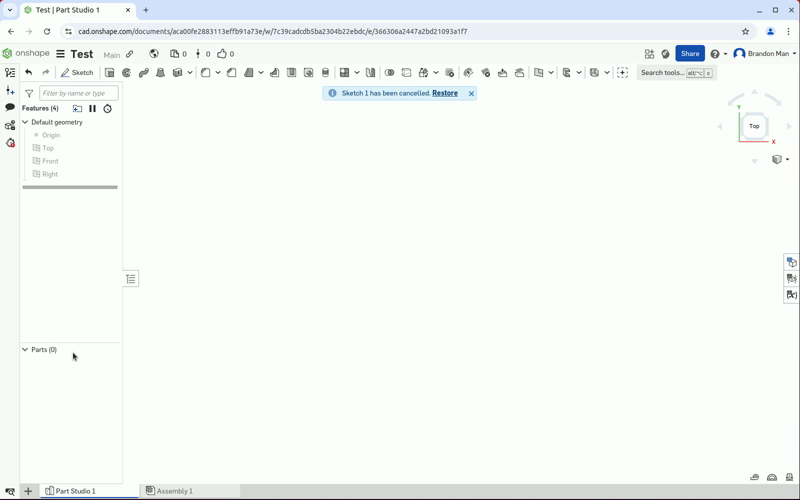
key(space)
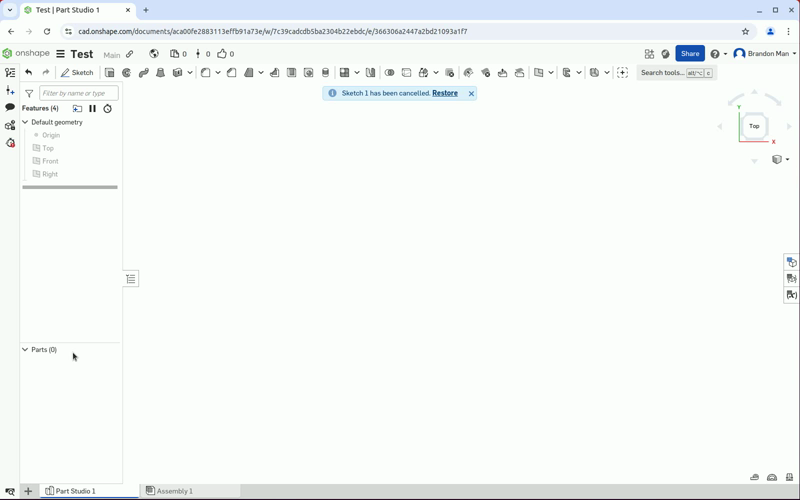
key_down(shift)
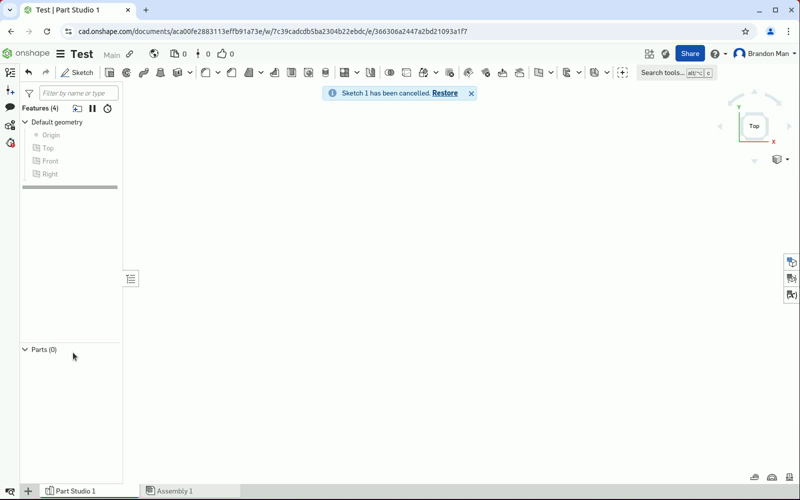
key(up)
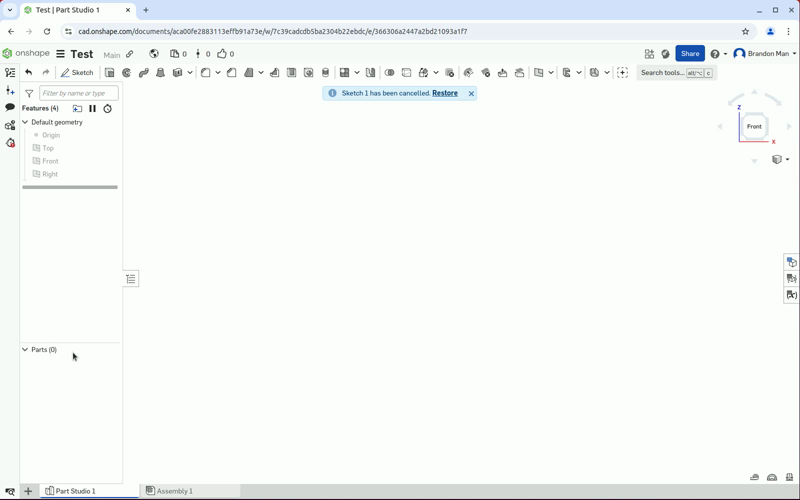
key_up(shift)
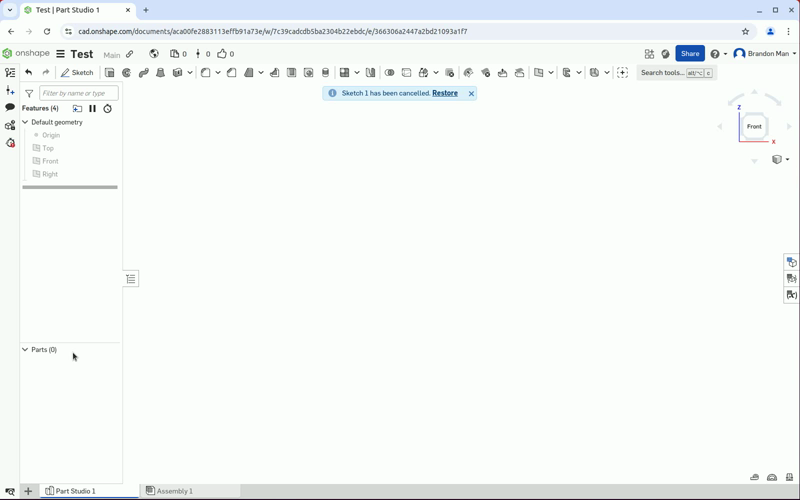
mouse_move(73, 352)
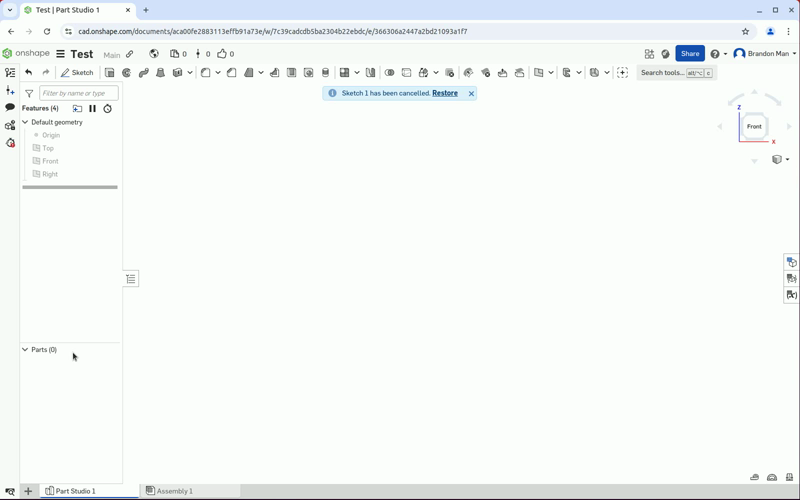
key(shift+y)
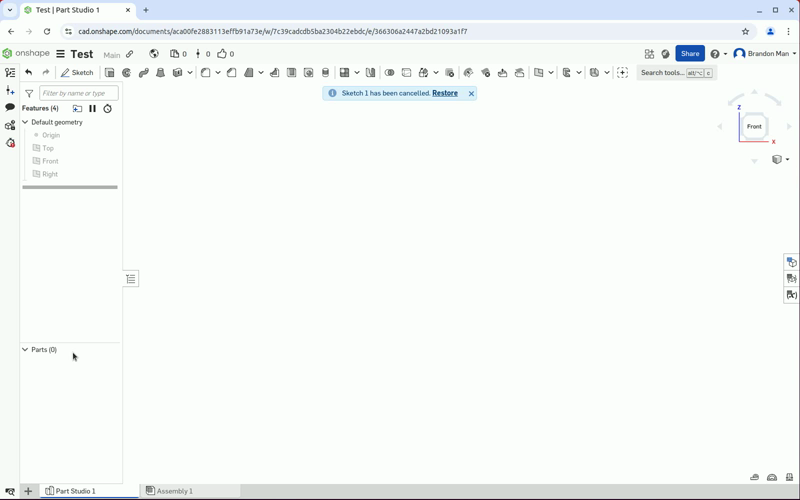
key(shift+s)
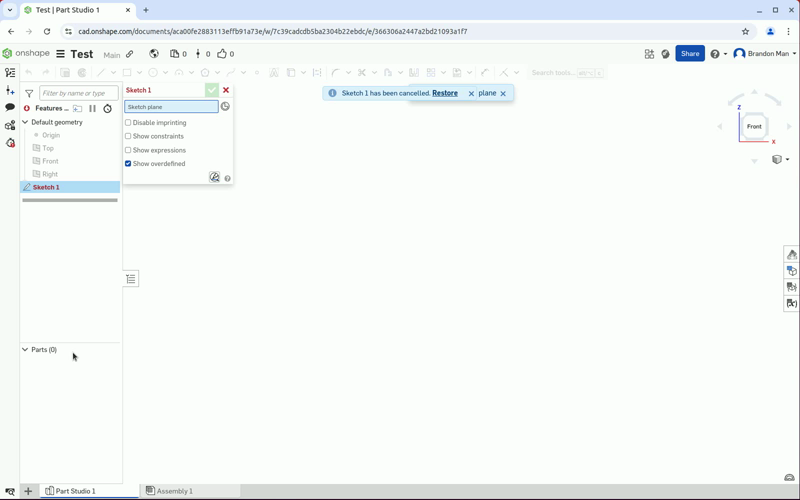
mouse_move(73, 163)
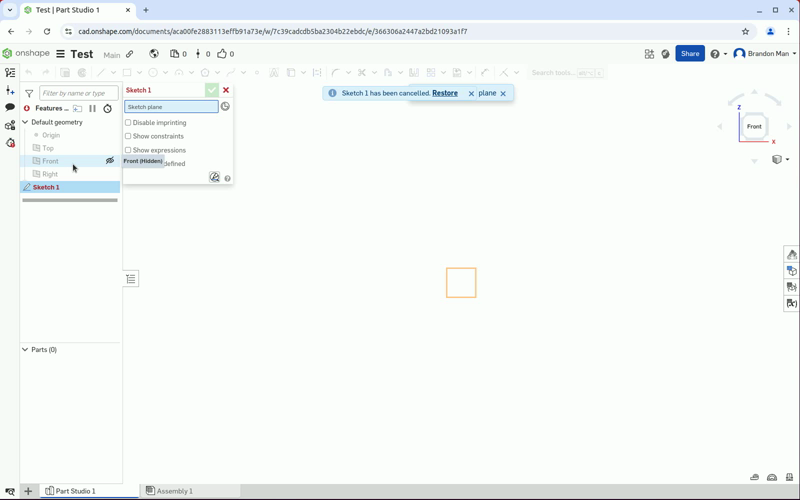
click(73, 163)
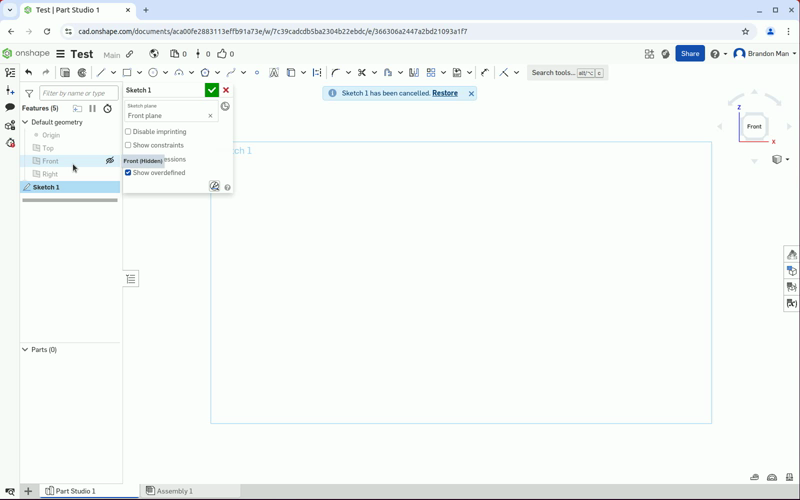
mouse_move(73, 352)
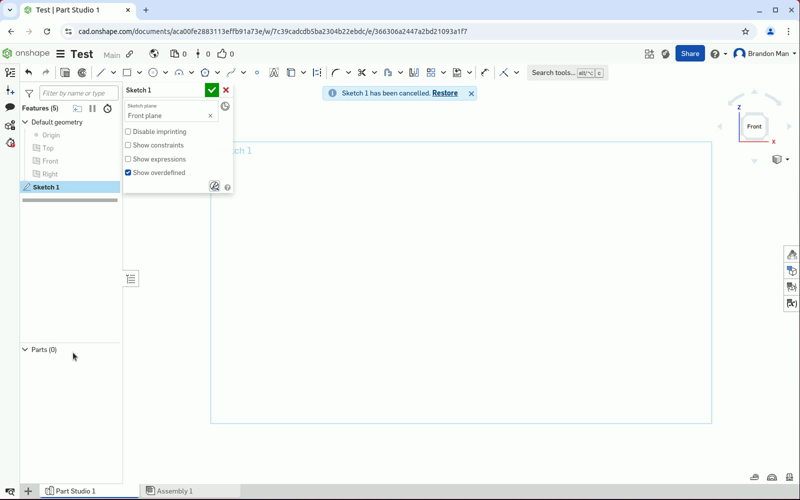
key(y)
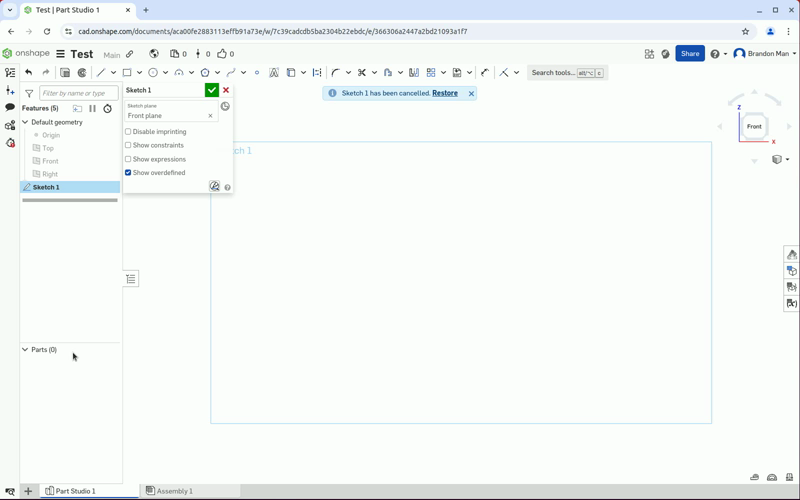
key(l)
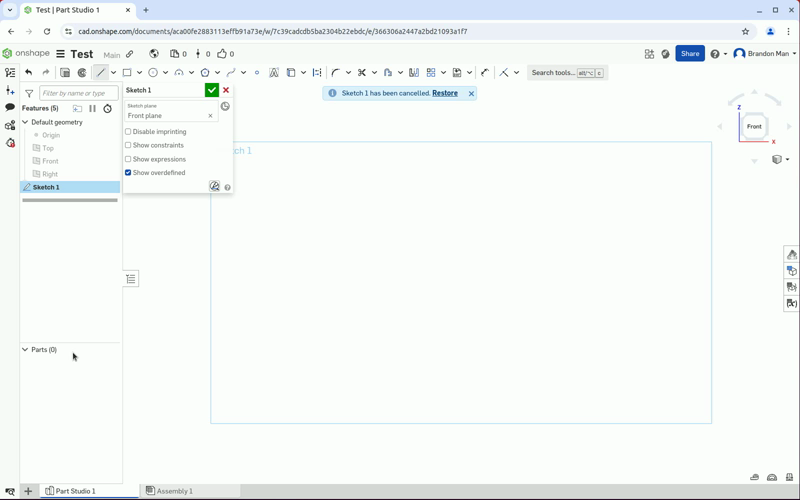
key_down(shift)
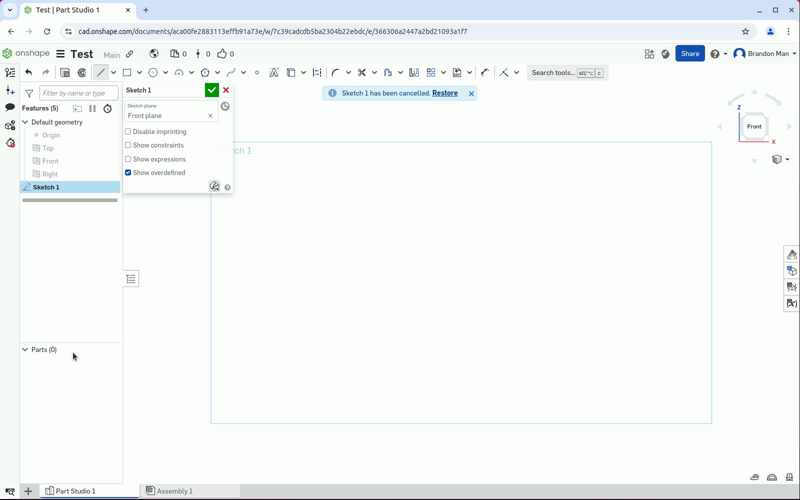
mouse_move(348, 282)
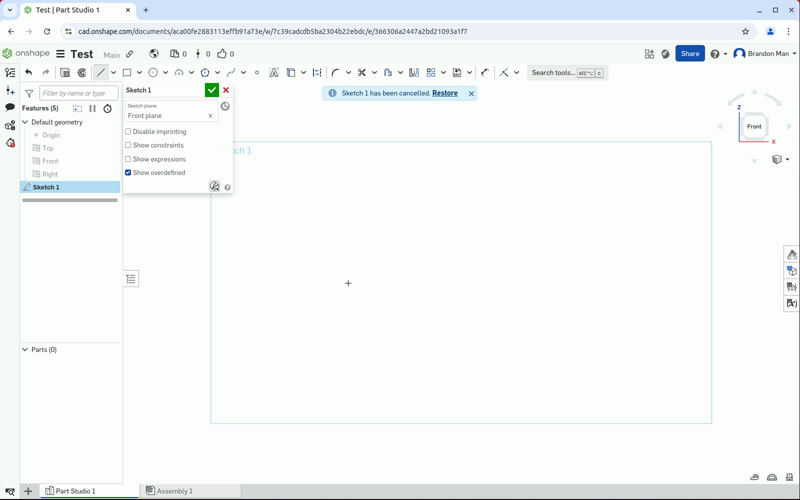
click(348, 282)
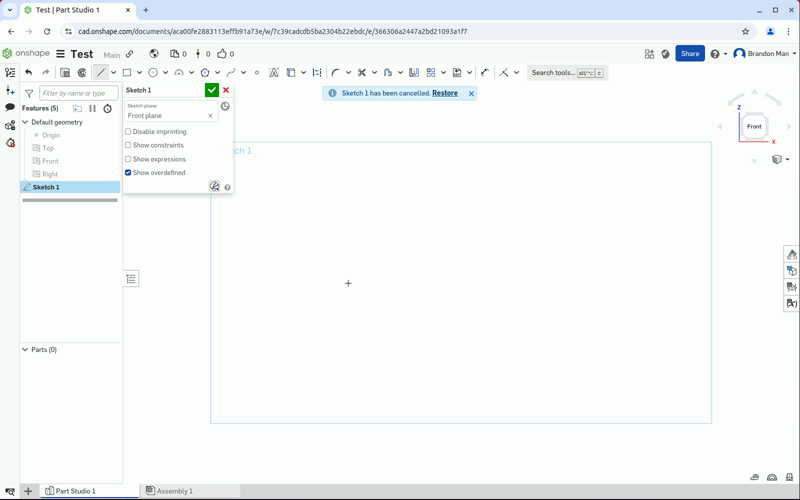
key_up(shift)
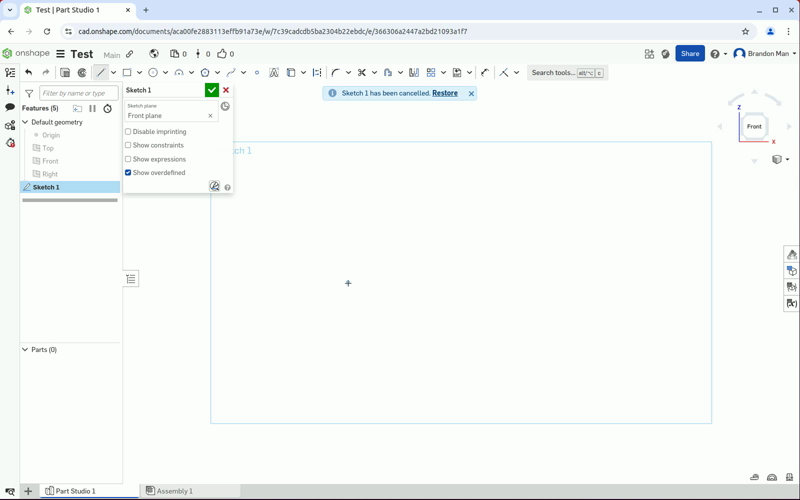
key_down(shift)
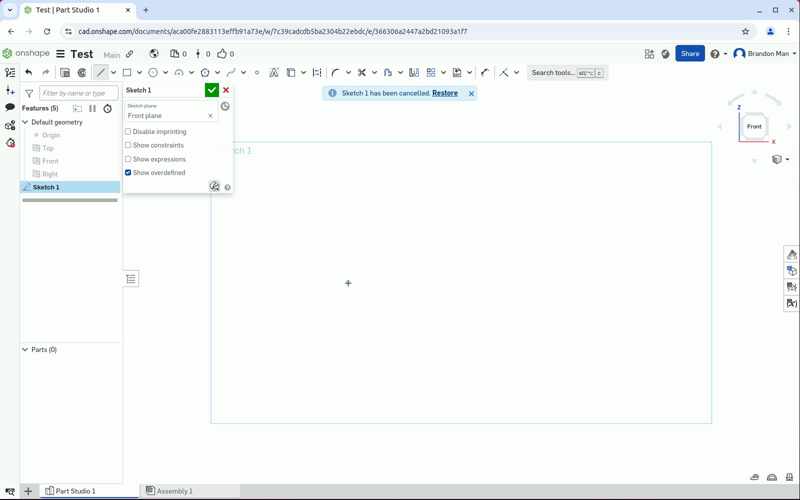
mouse_move(443, 282)
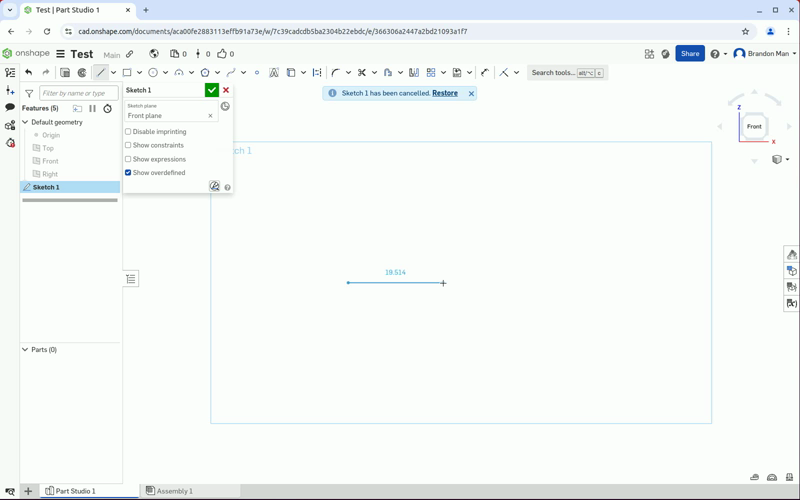
click(443, 282)
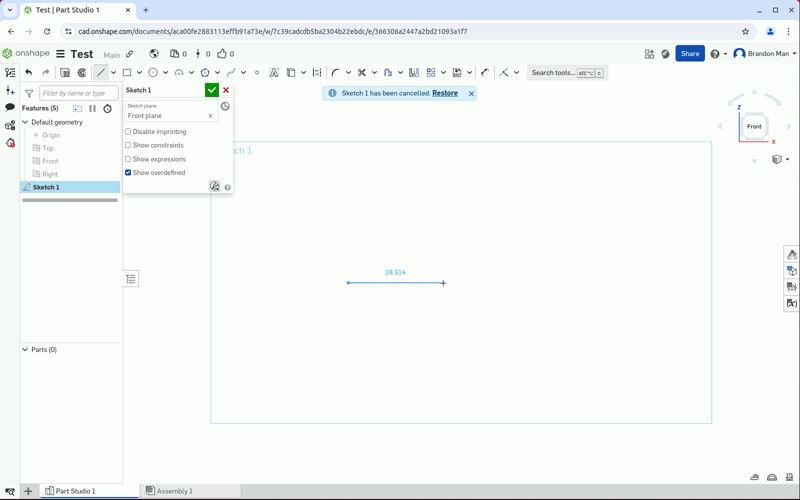
key_up(shift)
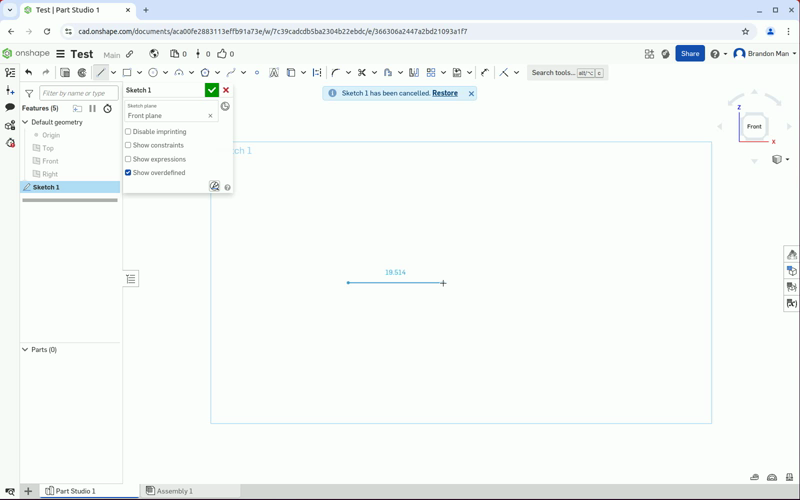
key(esc)
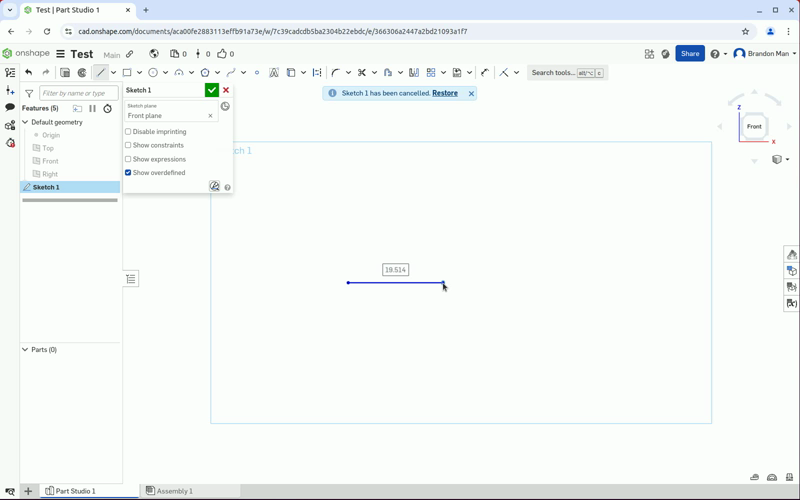
key(a)
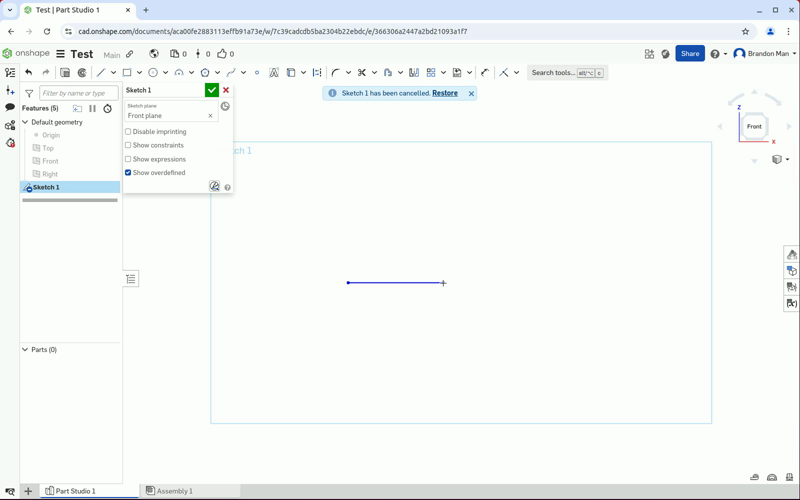
mouse_move(443, 282)
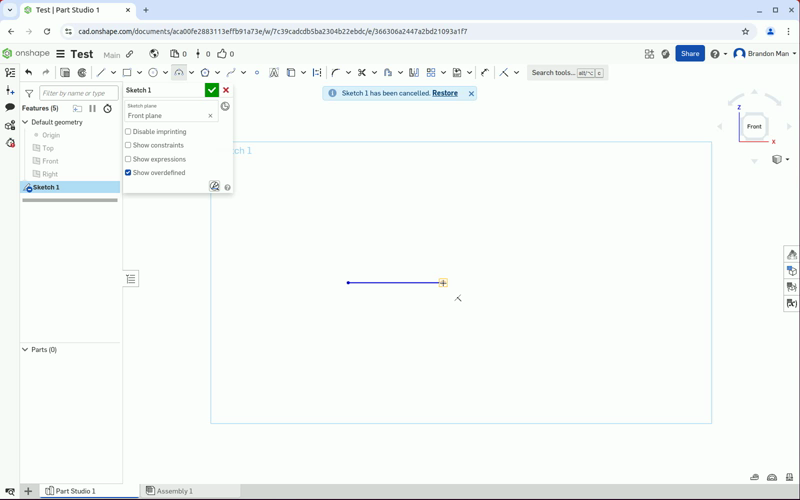
click(443, 282)
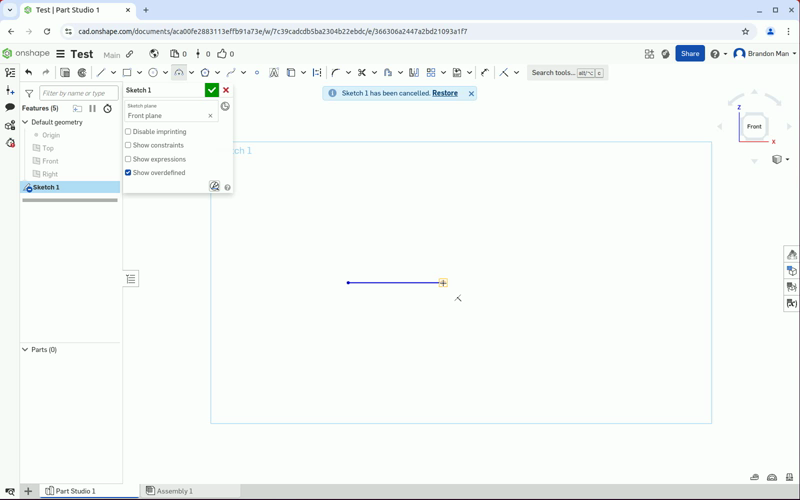
key_down(shift)
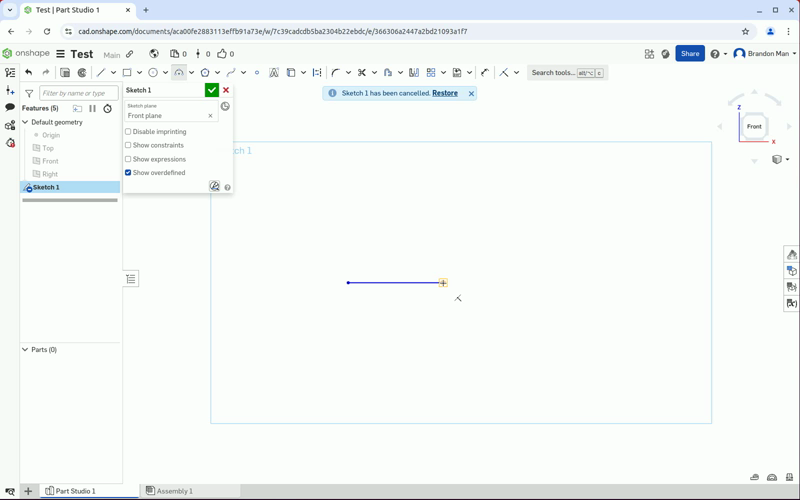
mouse_move(413, 232)
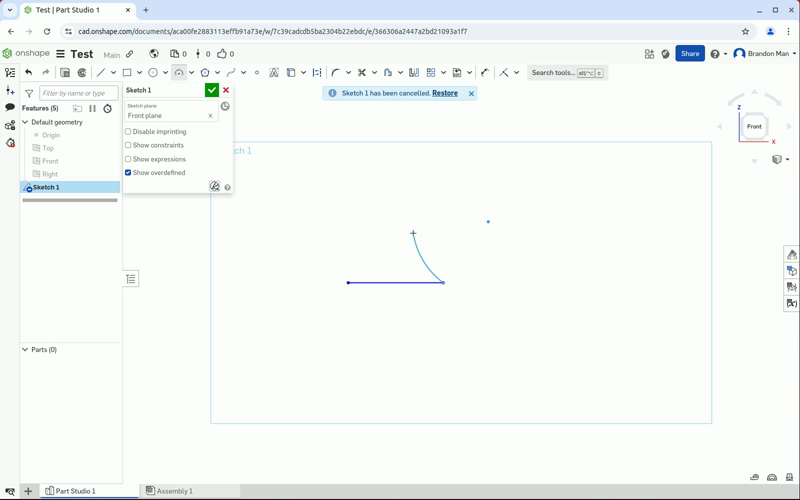
click(413, 232)
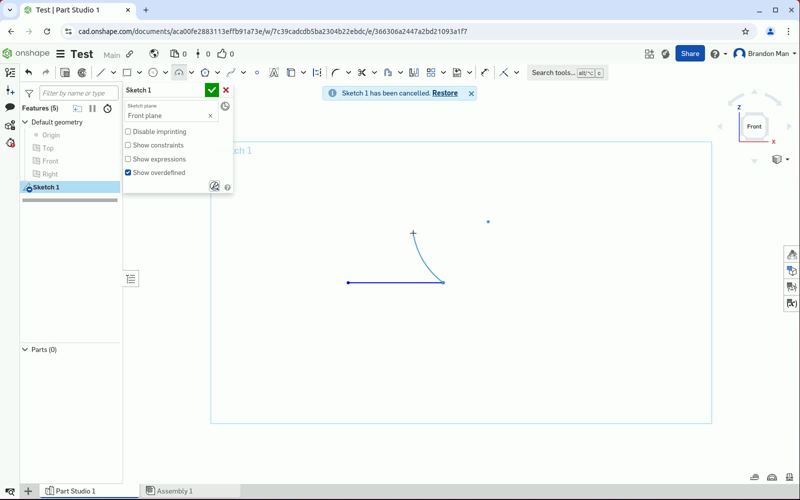
mouse_move(421, 261)
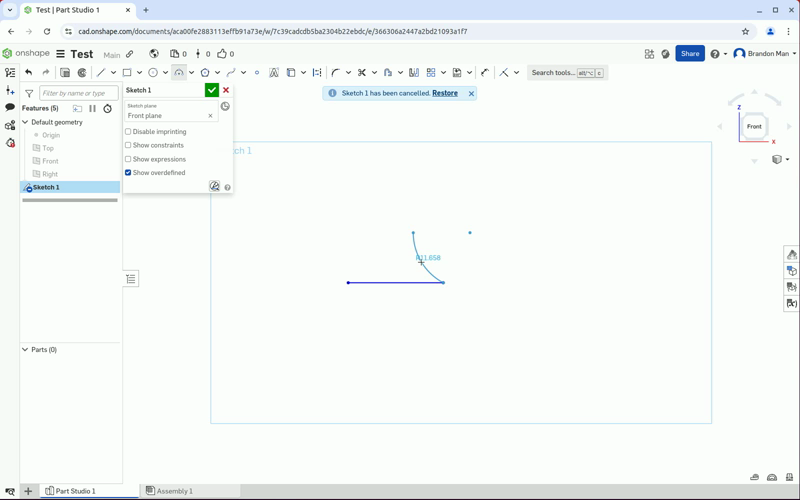
click(421, 261)
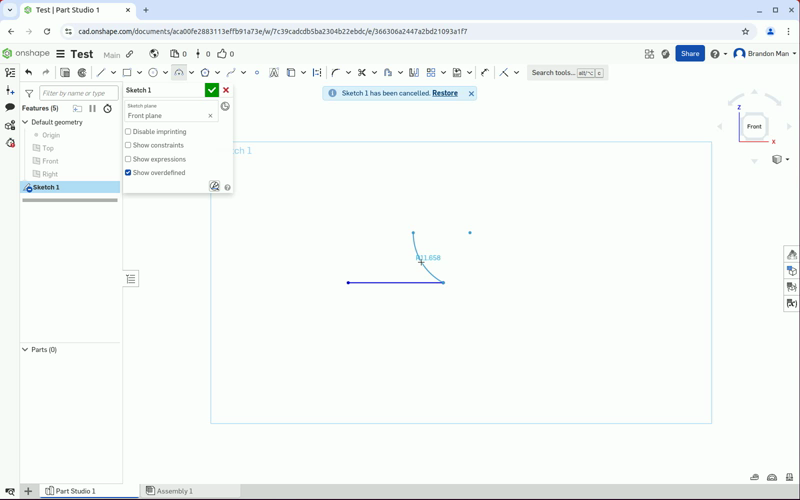
key_up(shift)
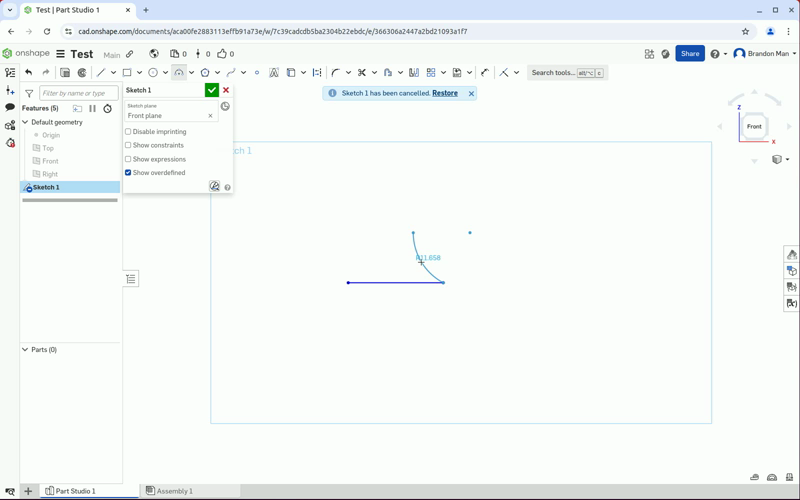
key(esc)
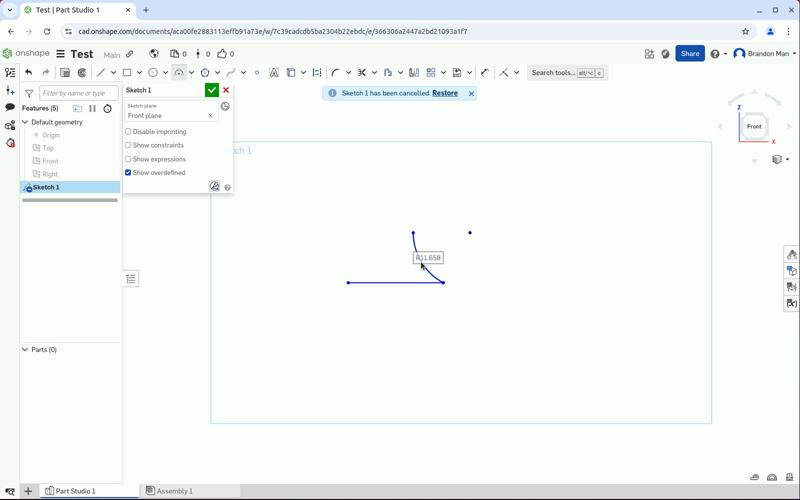
key(l)
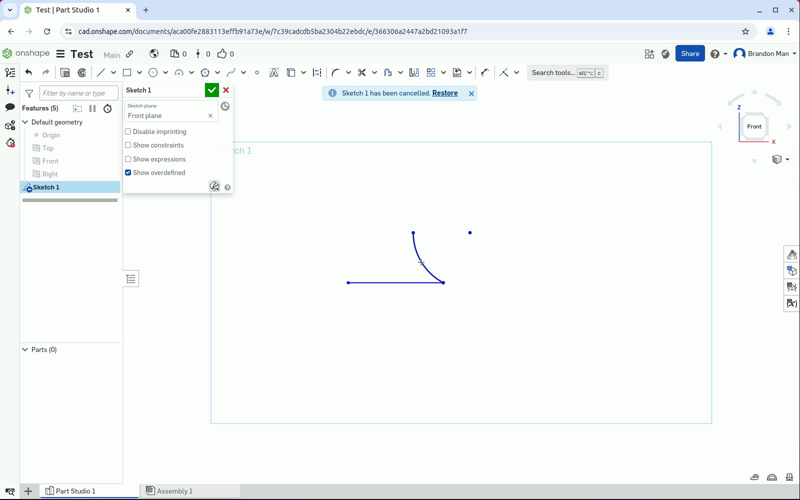
mouse_move(413, 232)
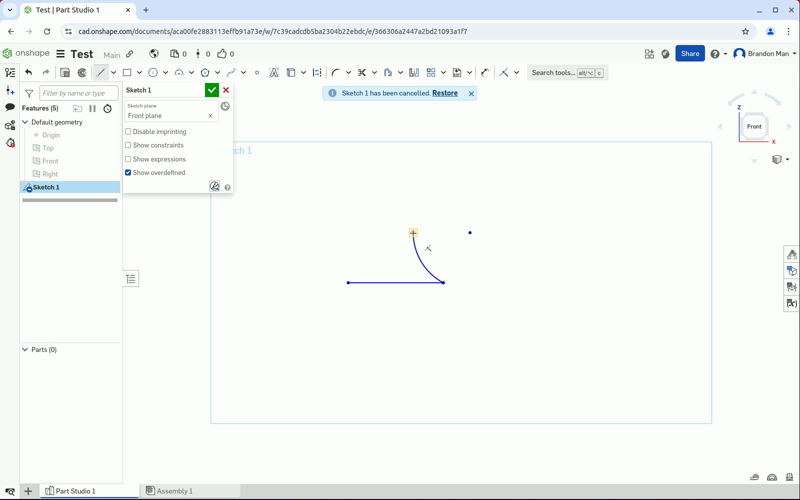
click(413, 232)
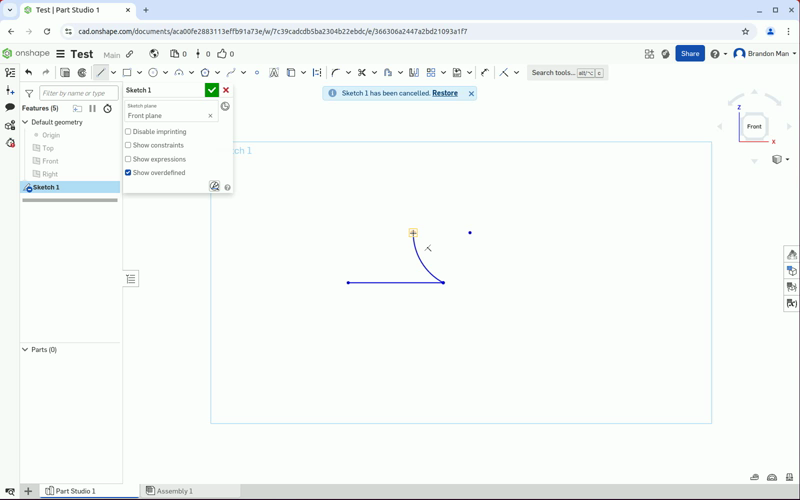
key_down(shift)
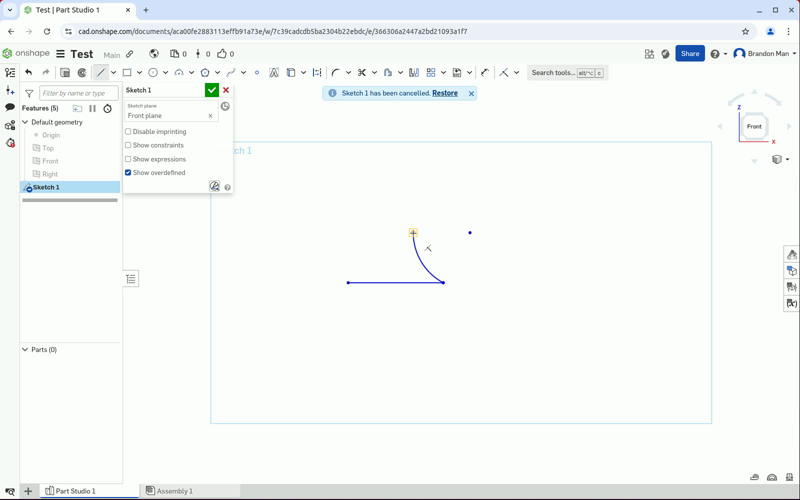
mouse_move(443, 232)
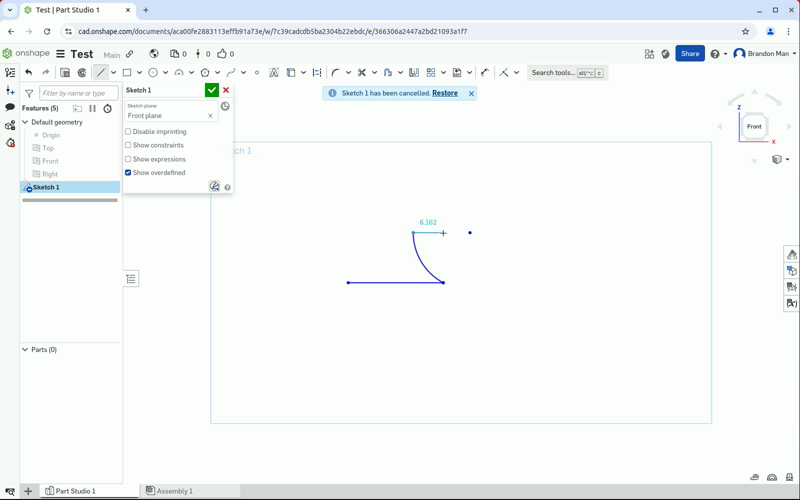
mouse_move(384, 232)
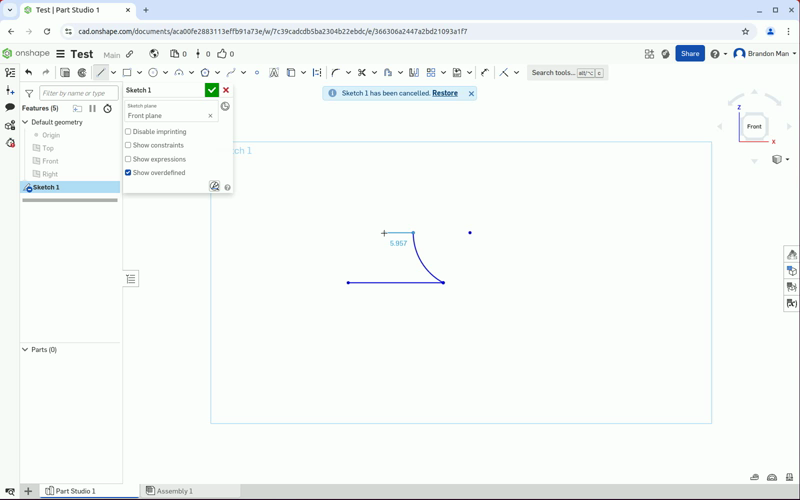
click(384, 232)
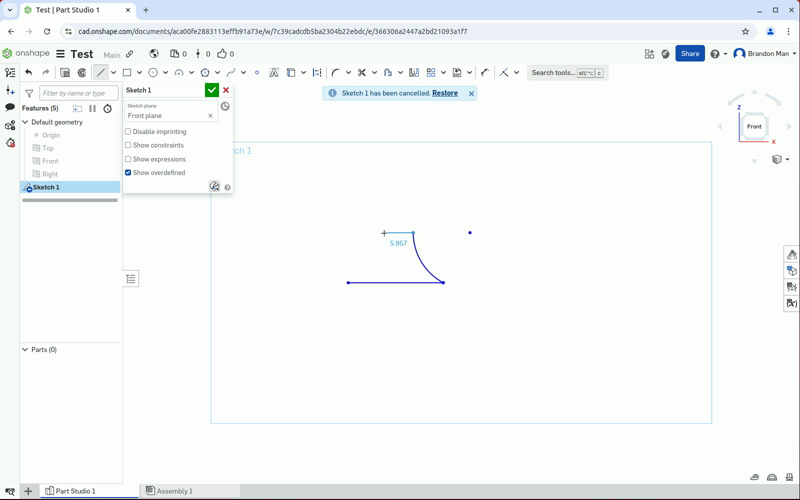
key_up(shift)
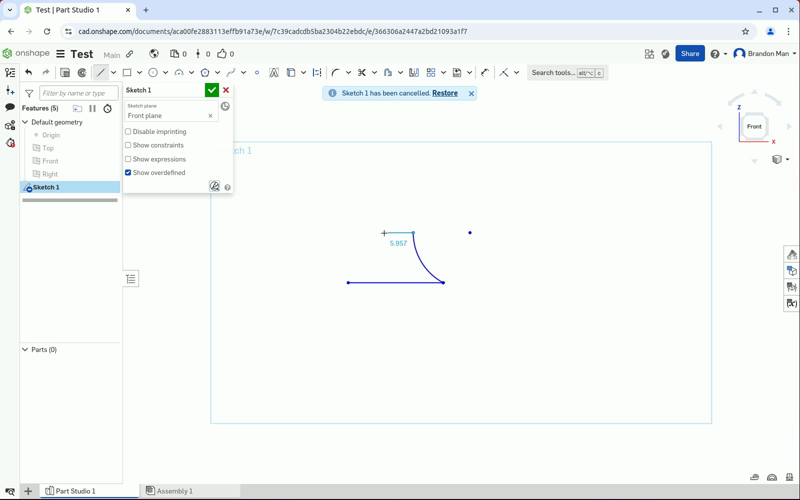
key(esc)
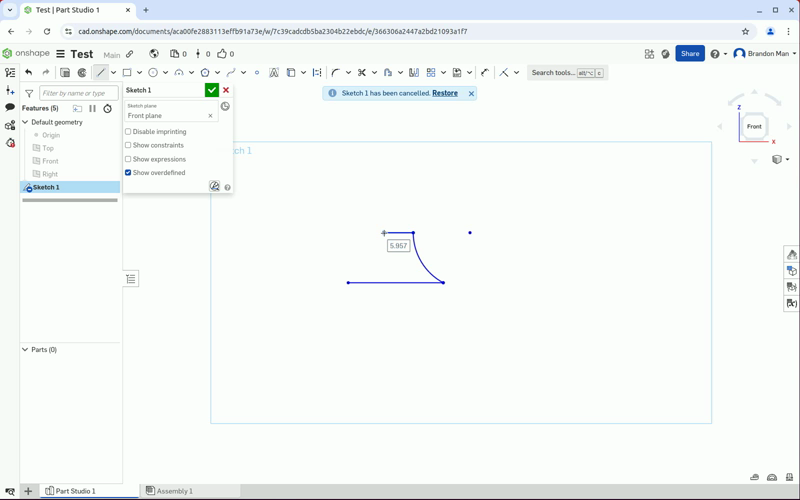
key(a)
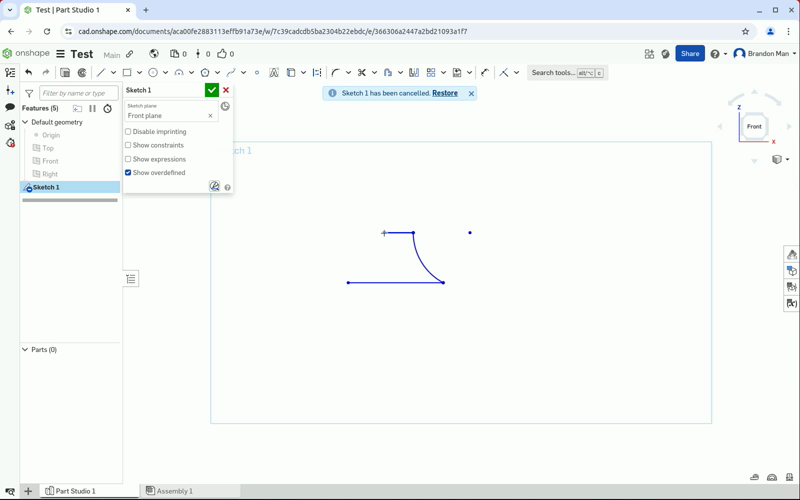
mouse_move(384, 232)
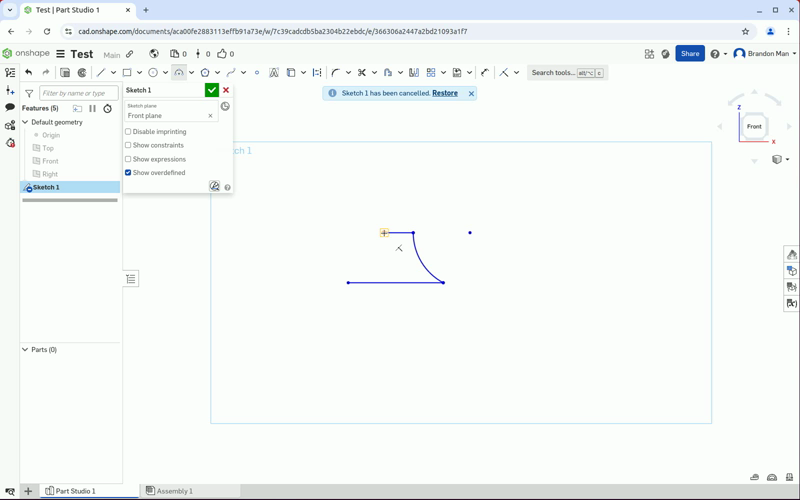
click(384, 232)
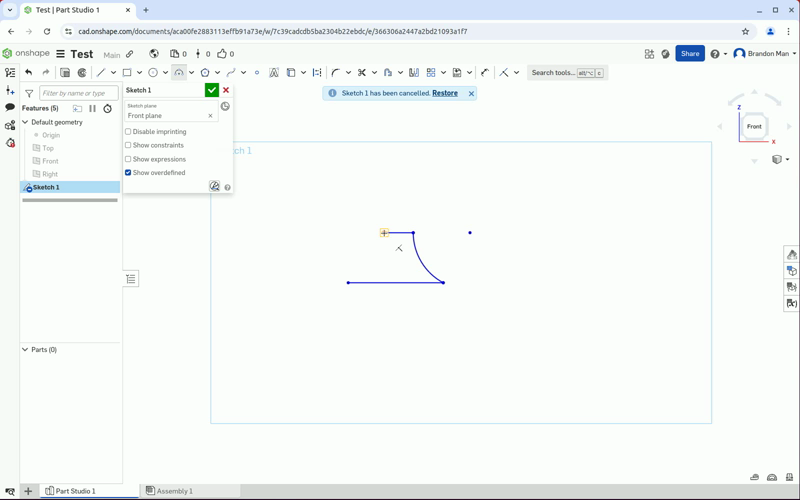
key_down(shift)
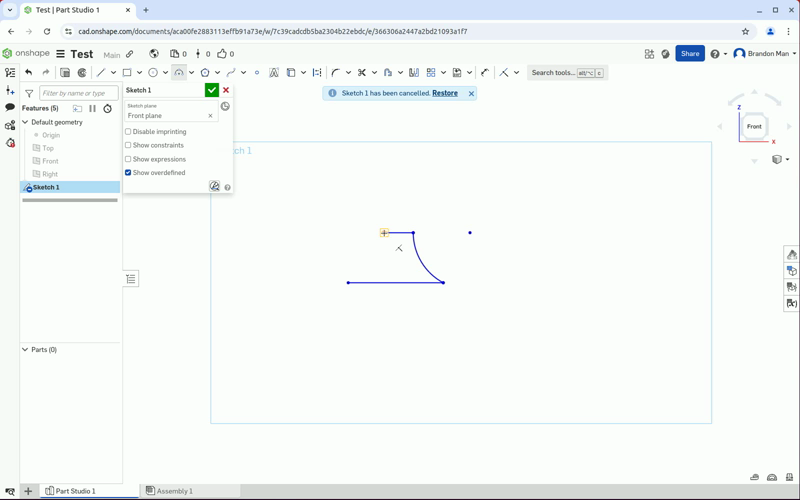
mouse_move(348, 267)
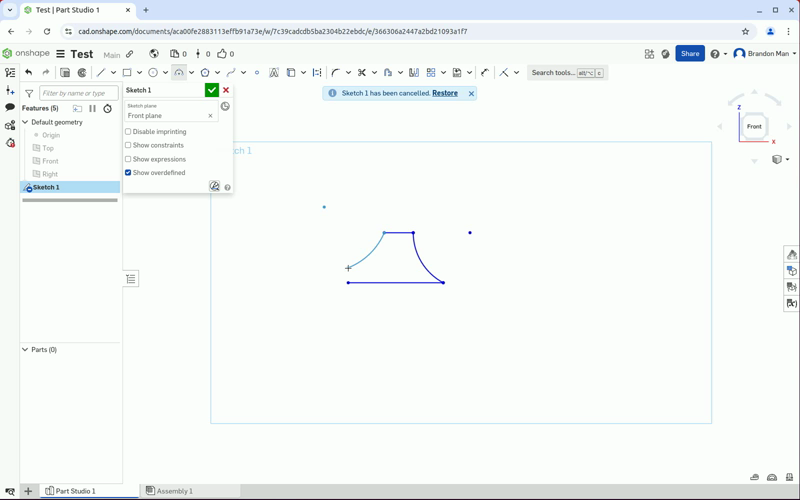
click(348, 267)
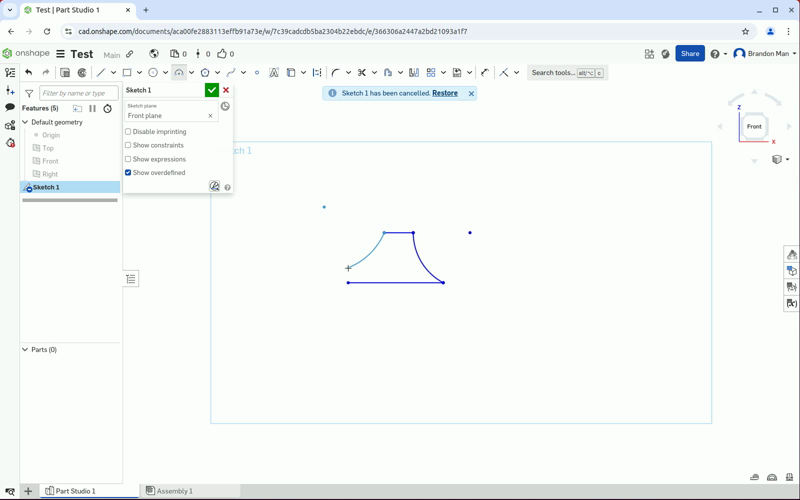
mouse_move(359, 243)
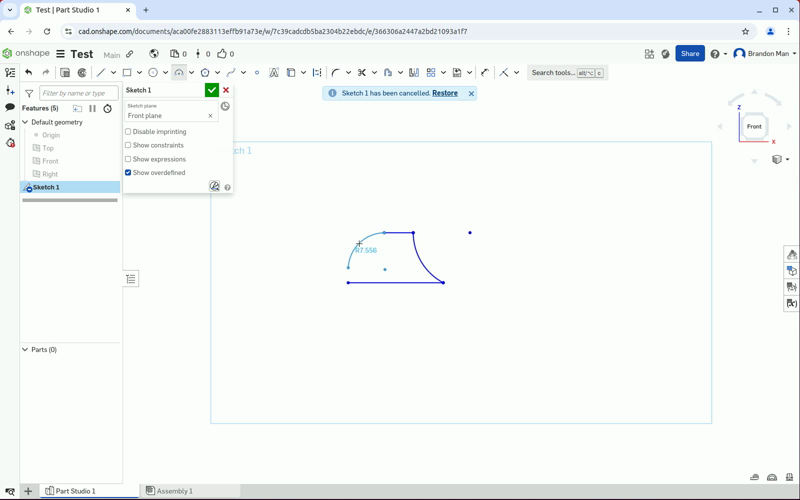
click(359, 243)
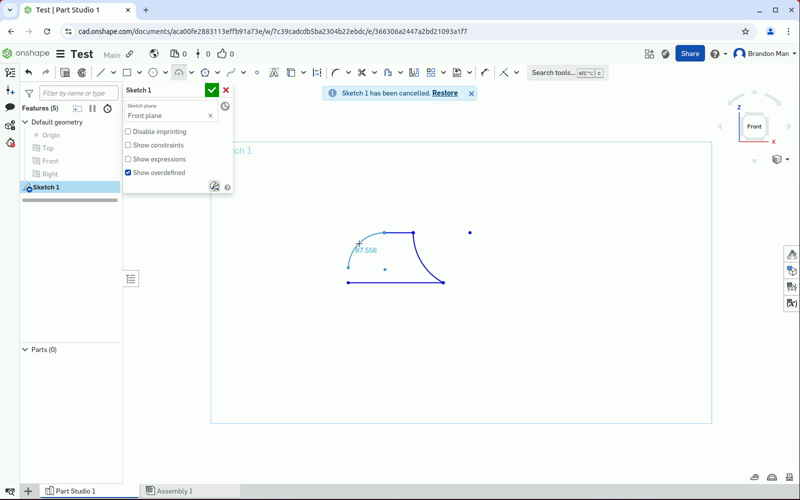
key_up(shift)
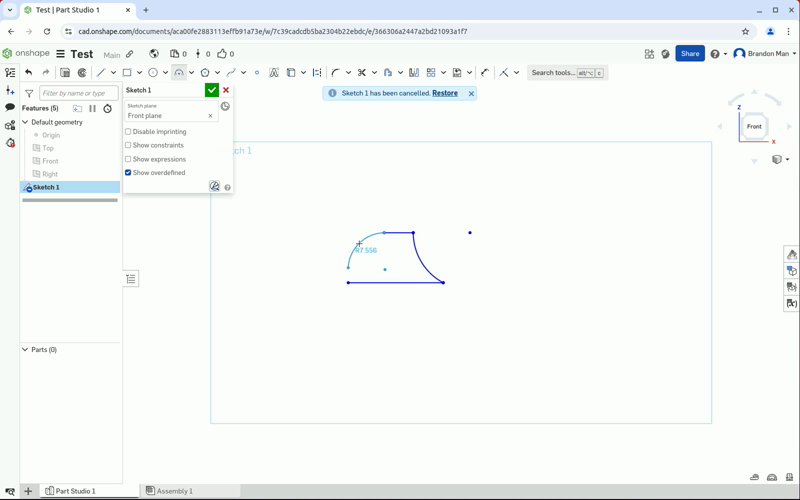
key(esc)
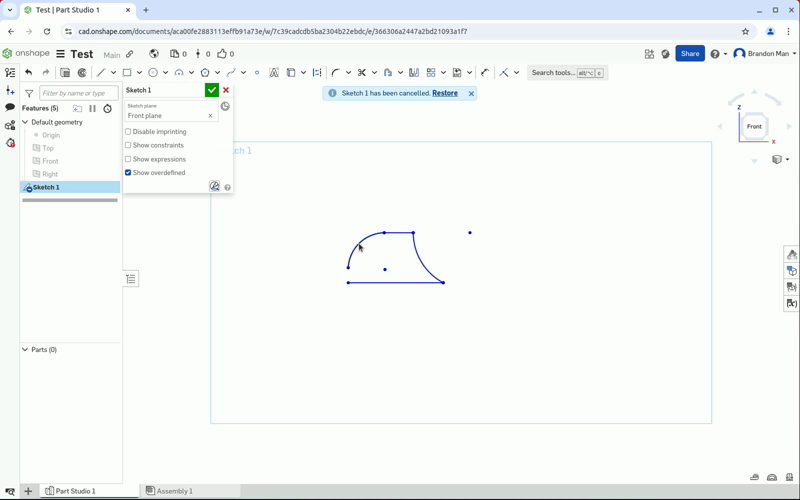
key(l)
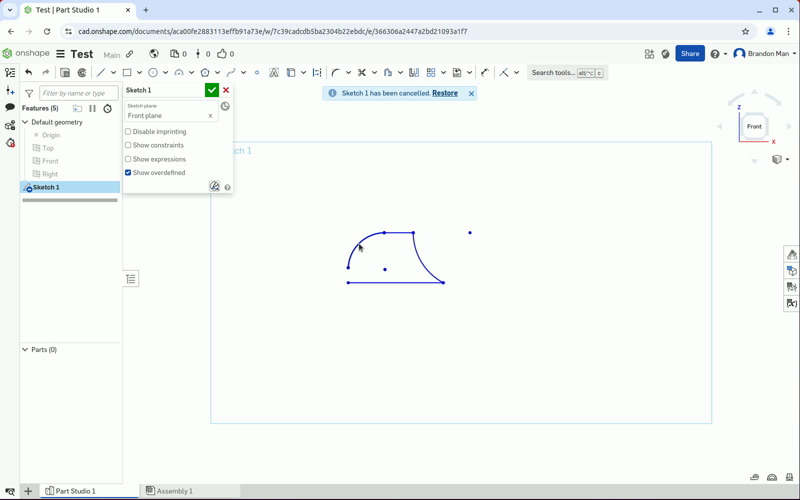
mouse_move(348, 267)
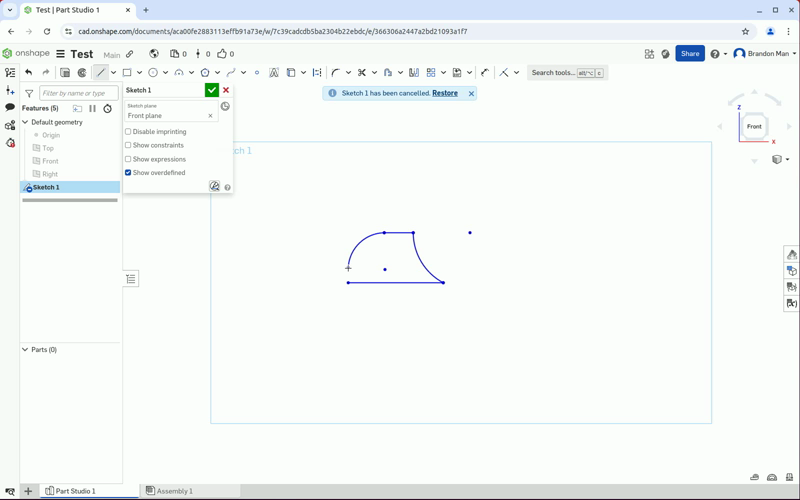
click(348, 267)
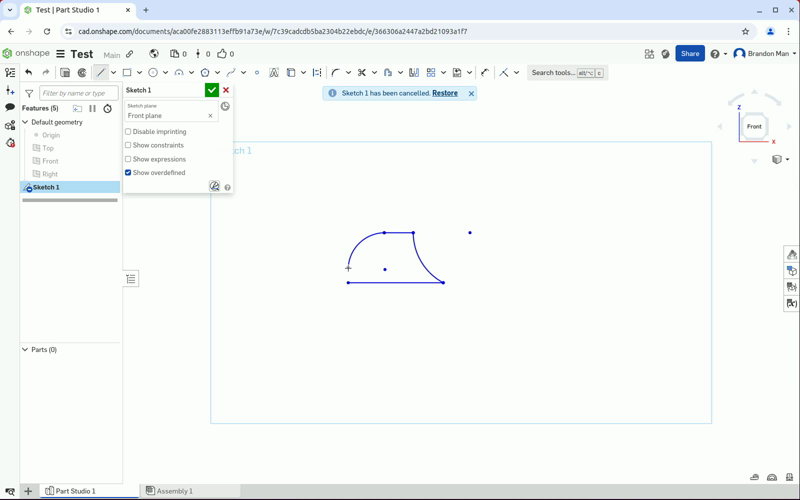
mouse_move(378, 267)
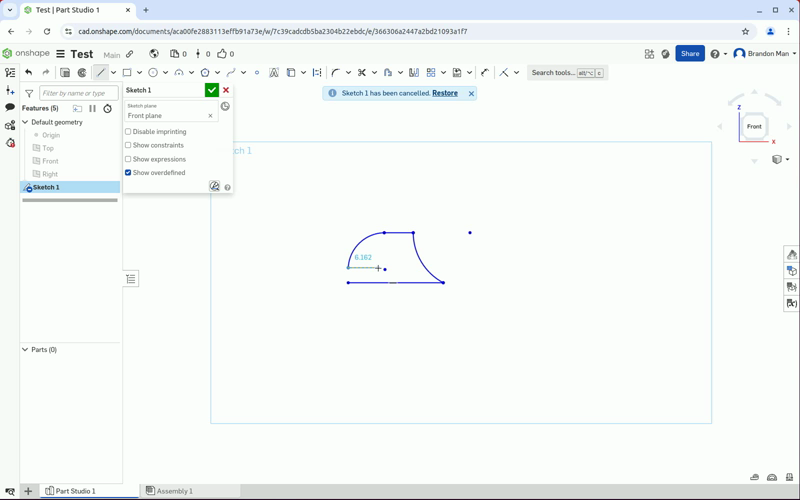
key_down(shift)
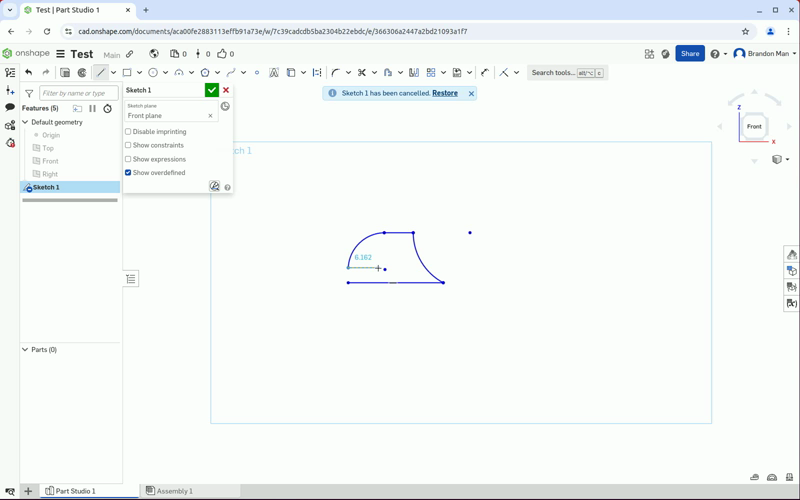
mouse_move(348, 282)
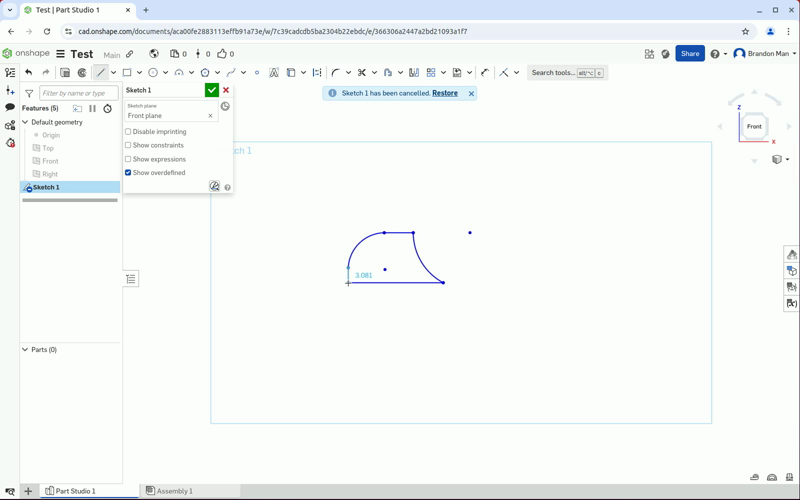
key_up(shift)
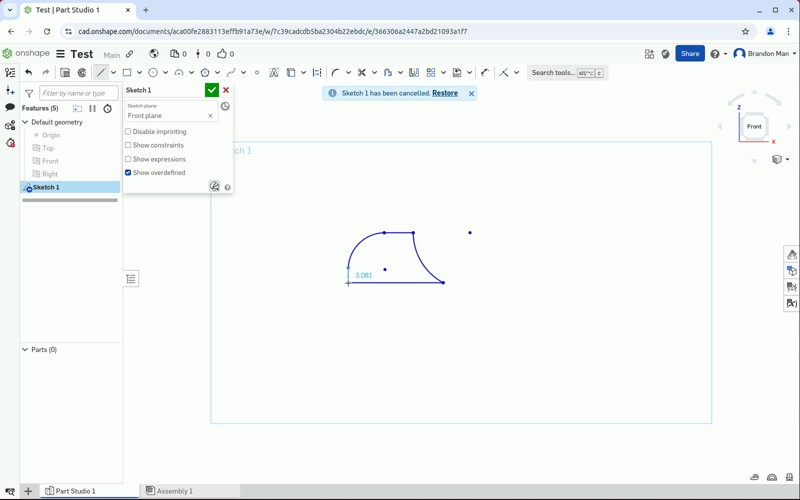
click(348, 282)
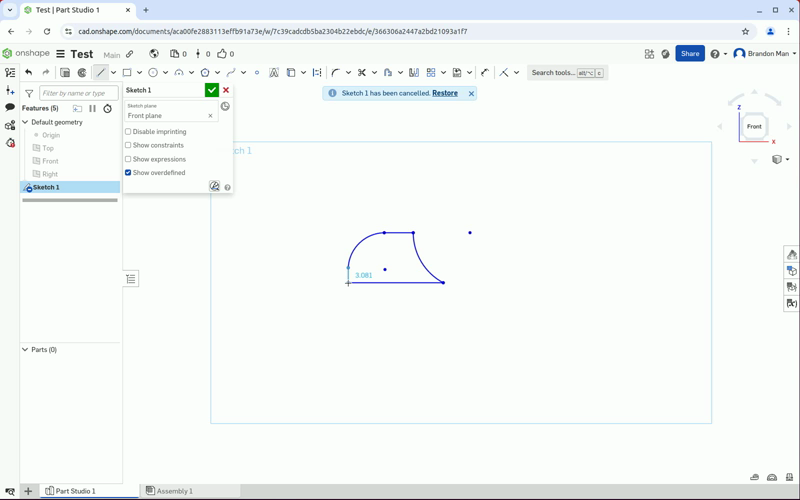
key(esc)
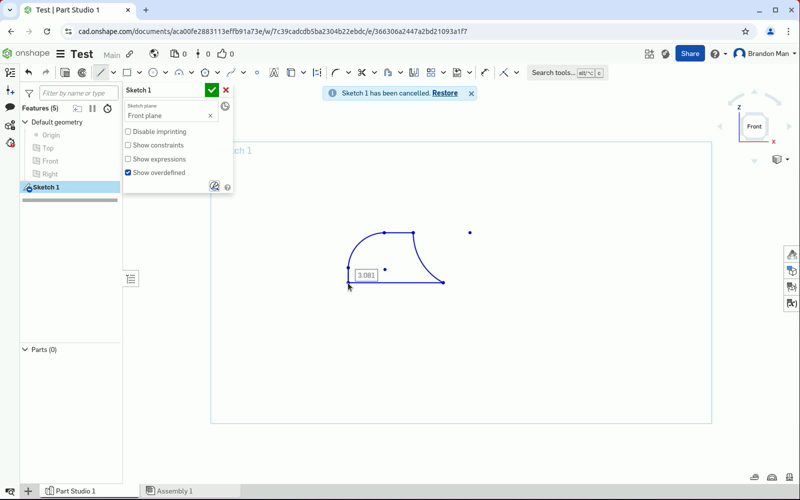
mouse_move(402, 265)
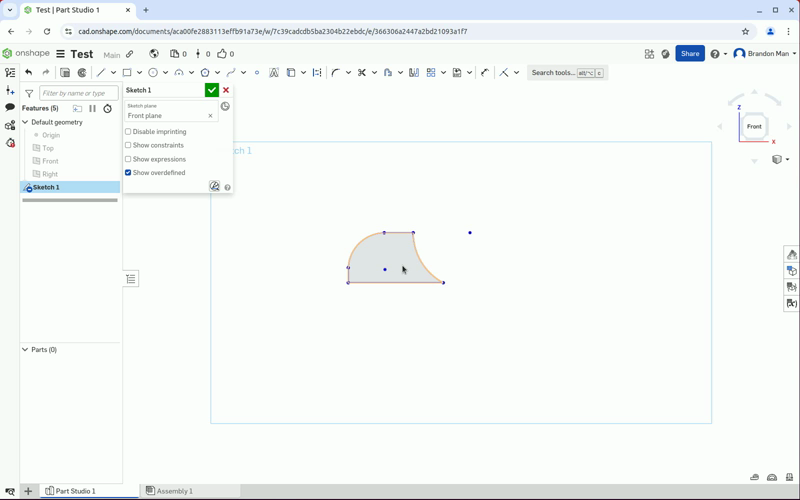
click(402, 265)
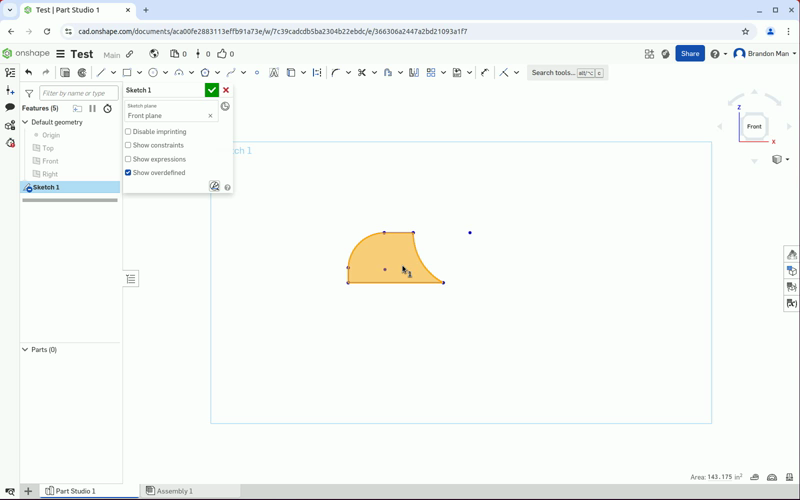
mouse_move(73, 352)
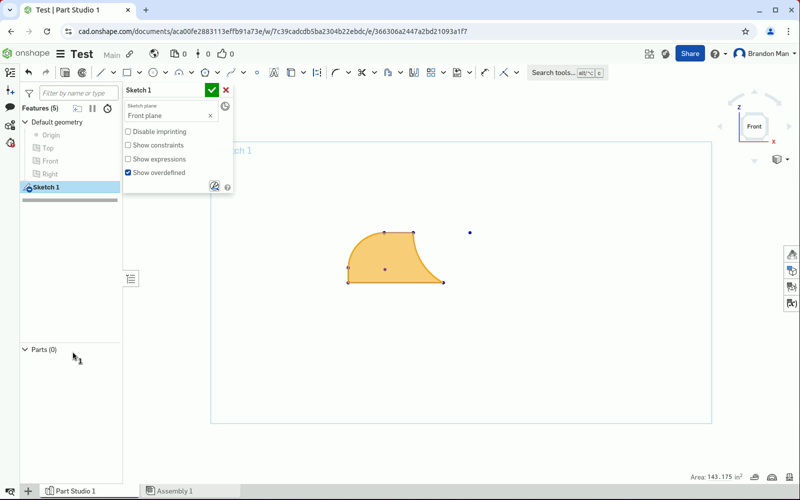
key(shift+y)
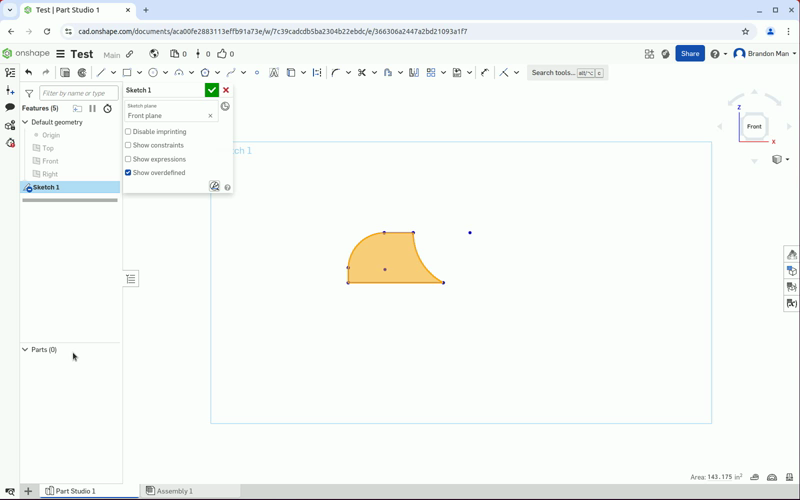
key(shift+e)
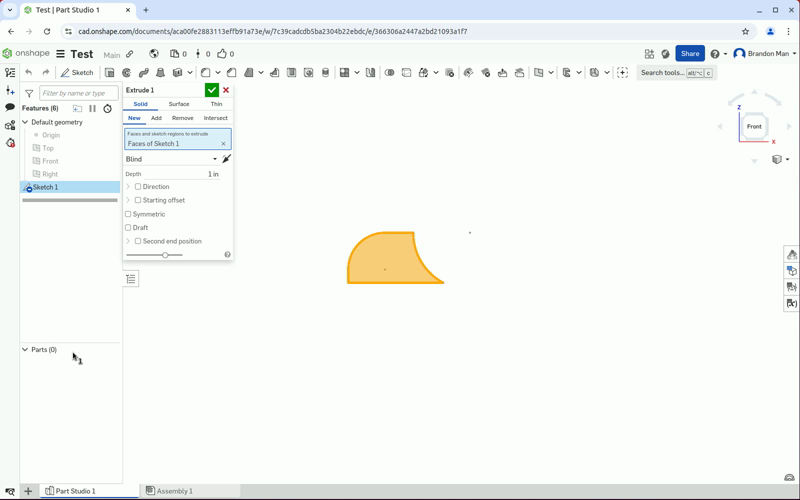
mouse_move(143, 106)
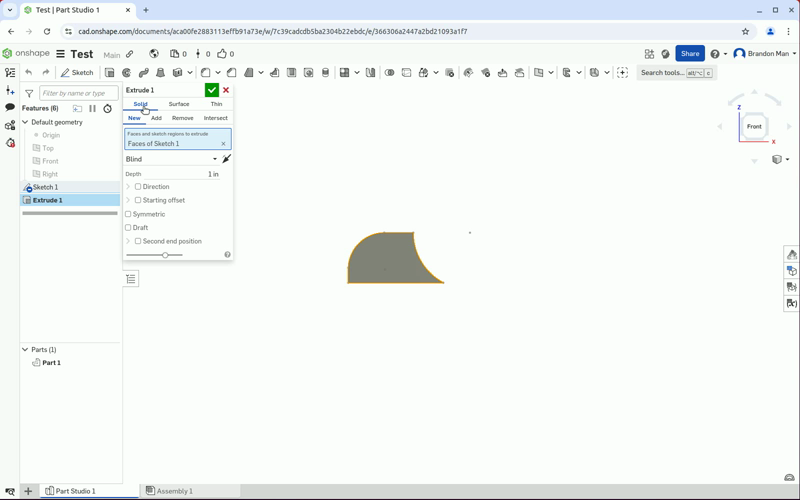
click(143, 106)
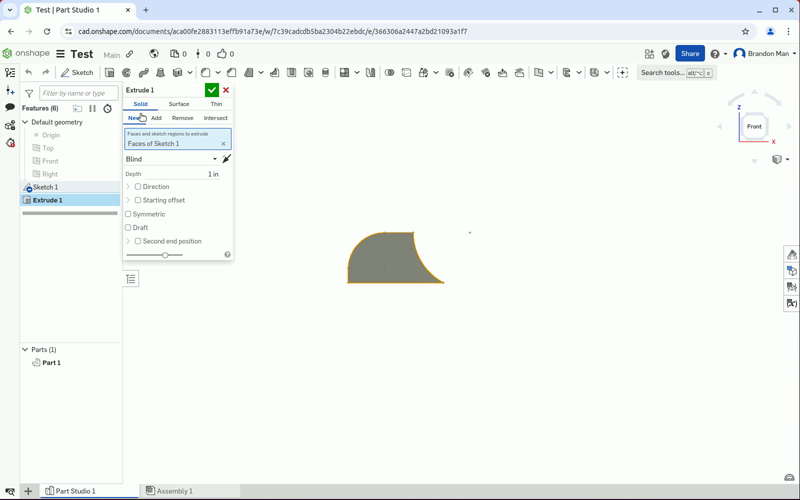
mouse_move(137, 120)
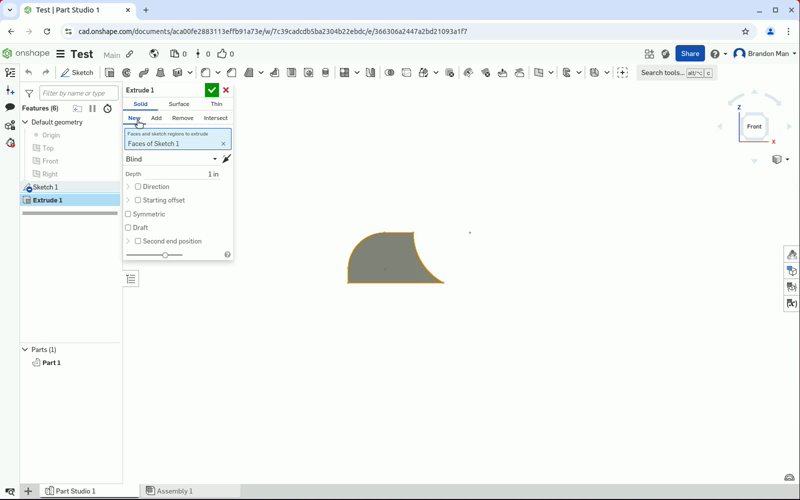
click(137, 120)
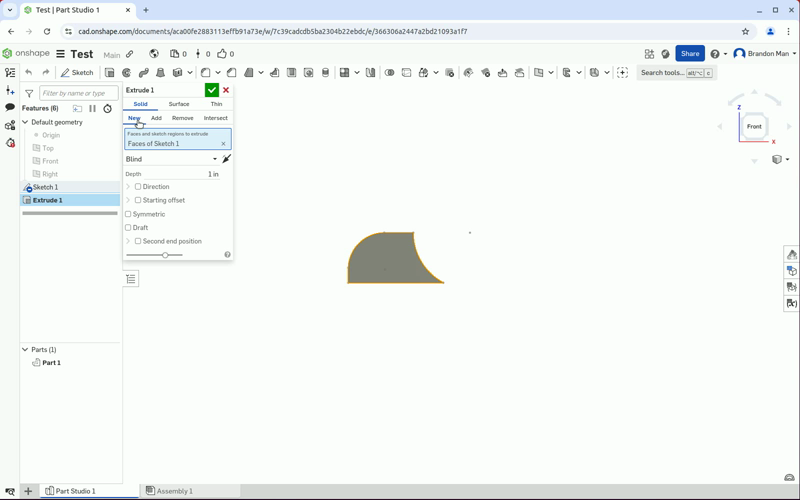
key(tab, 4)
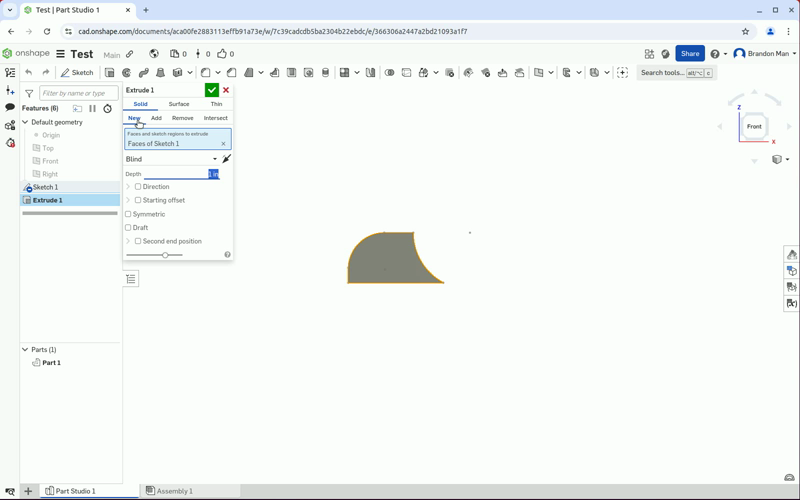
text(10.351)
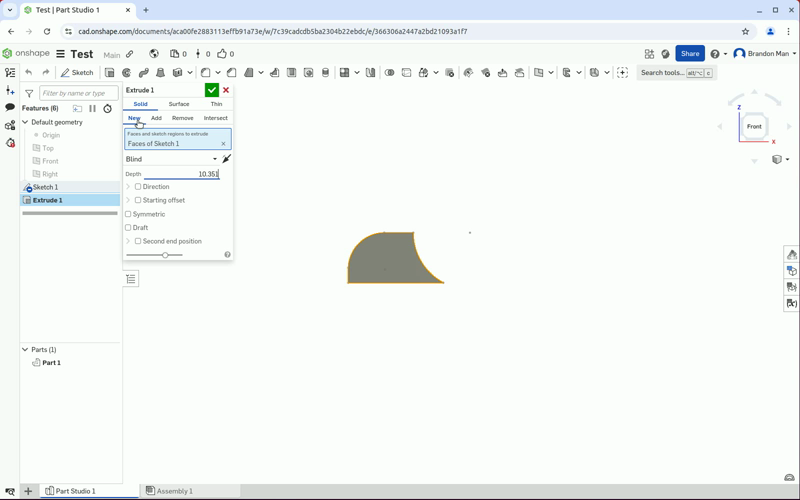
key(enter)
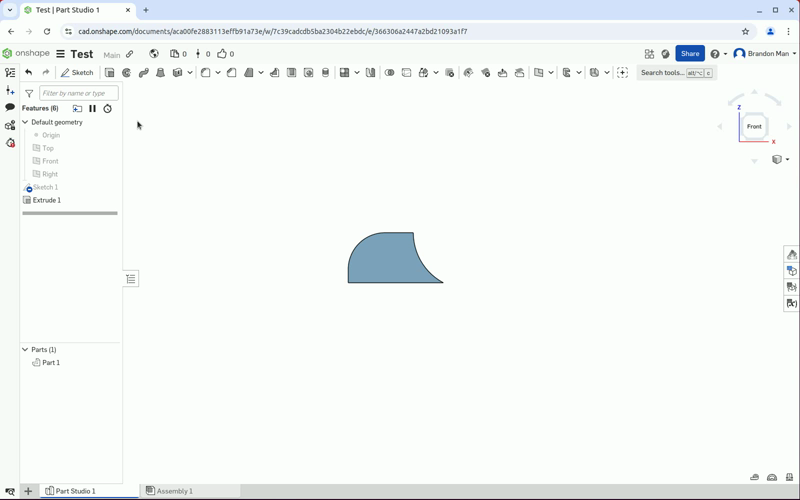
key(shift+h)
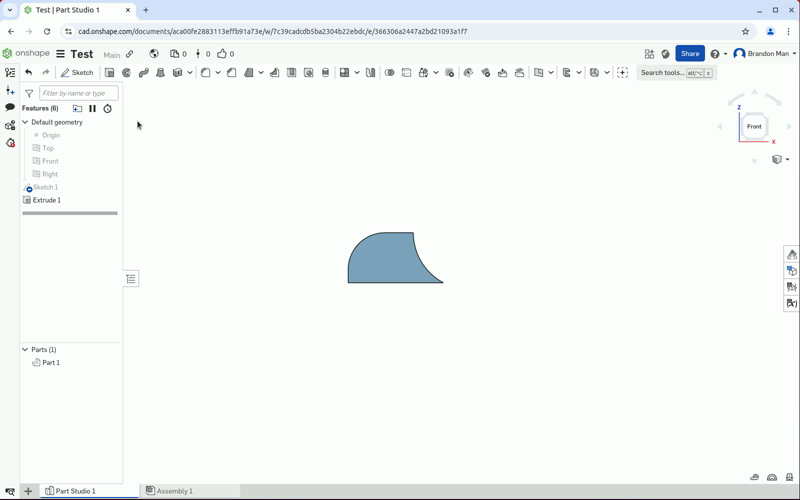
key(shift+h)
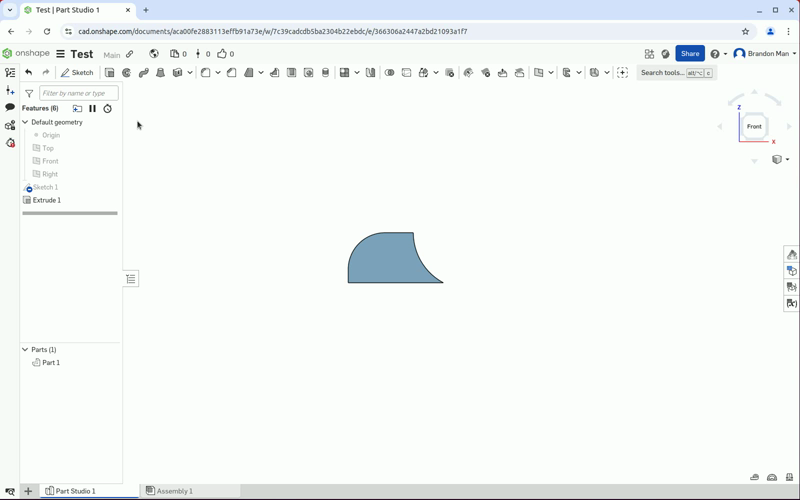
mouse_move(73, 189)
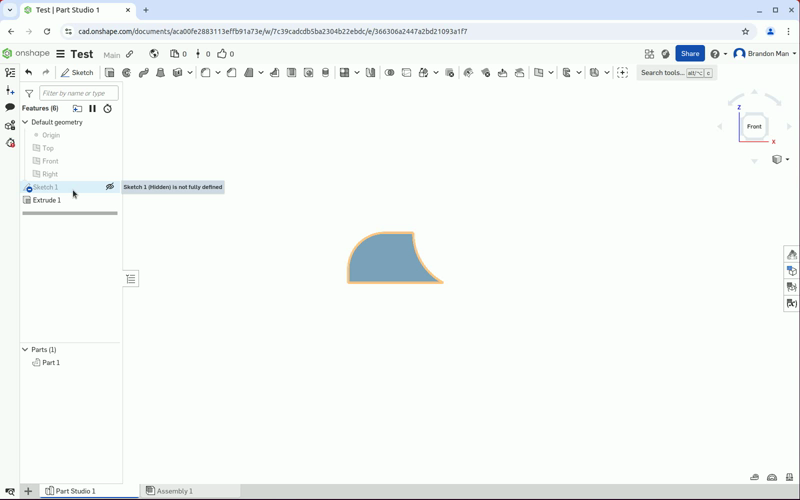
click(73, 189)
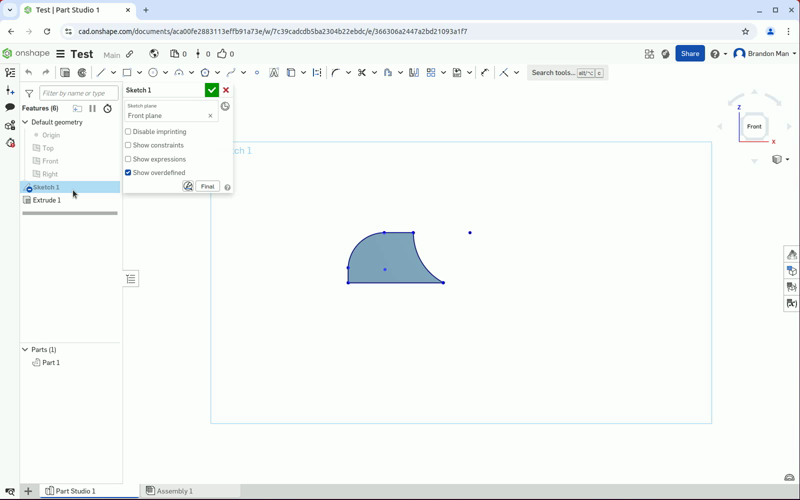
mouse_move(229, 92)
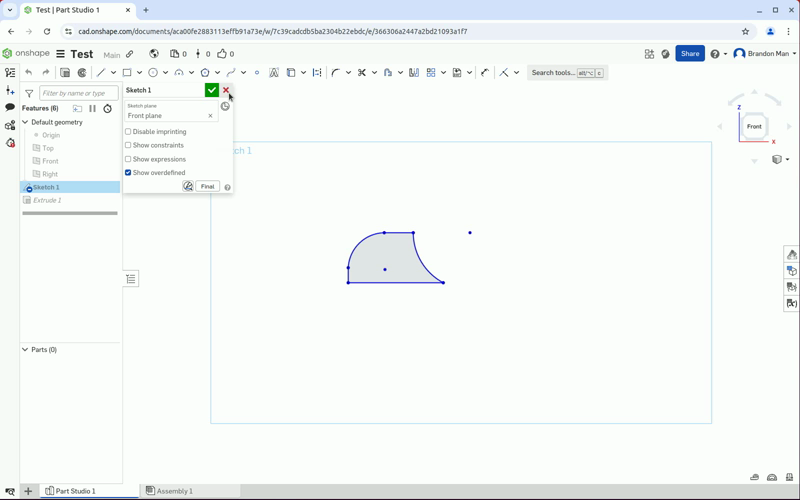
click(229, 92)
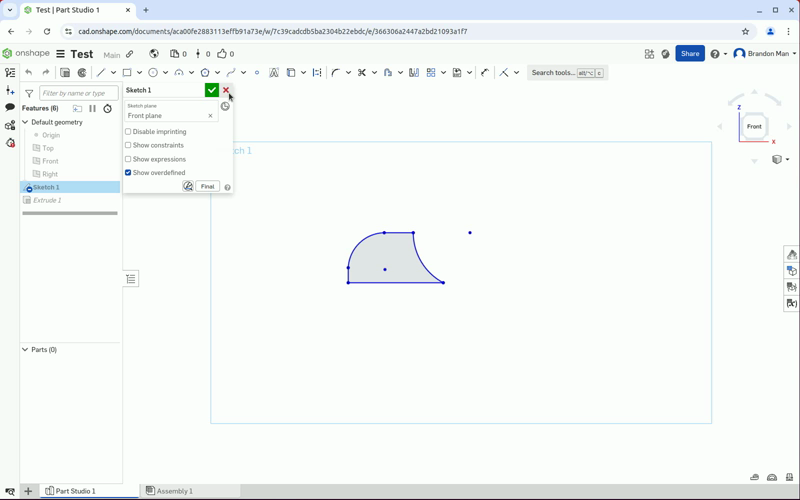
key(shift+s)
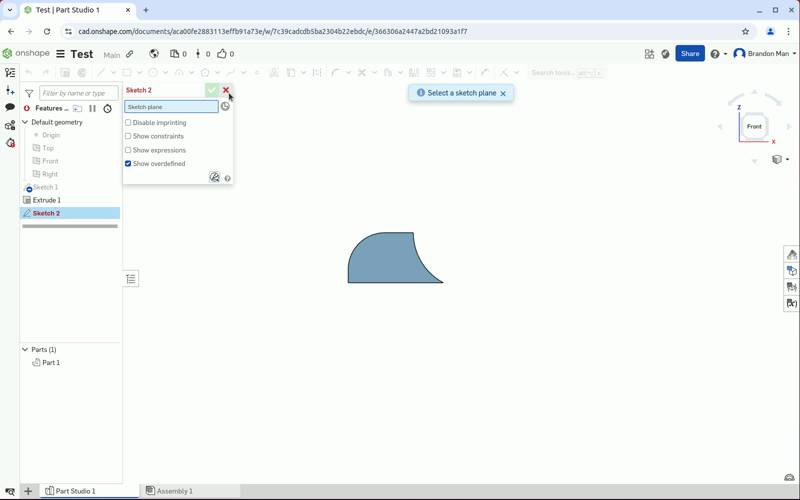
mouse_move(73, 163)
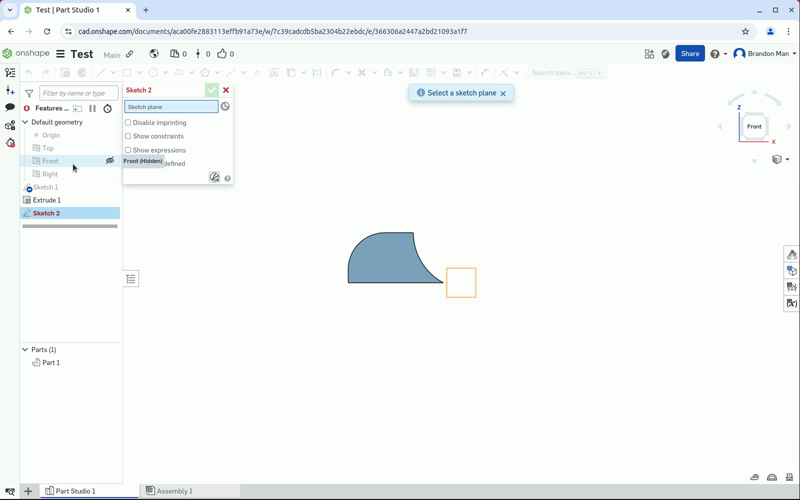
click(73, 163)
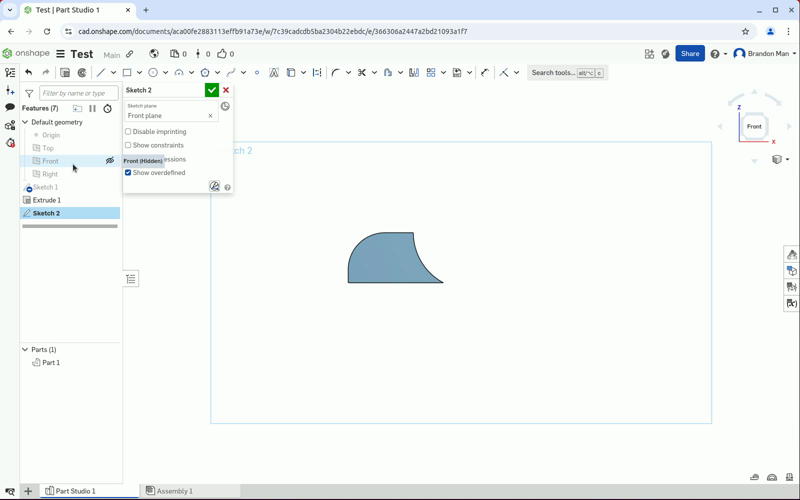
mouse_move(73, 352)
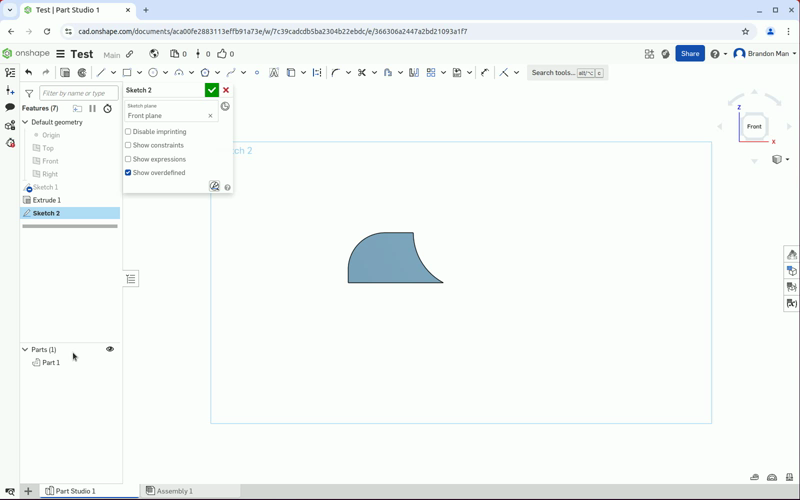
key(y)
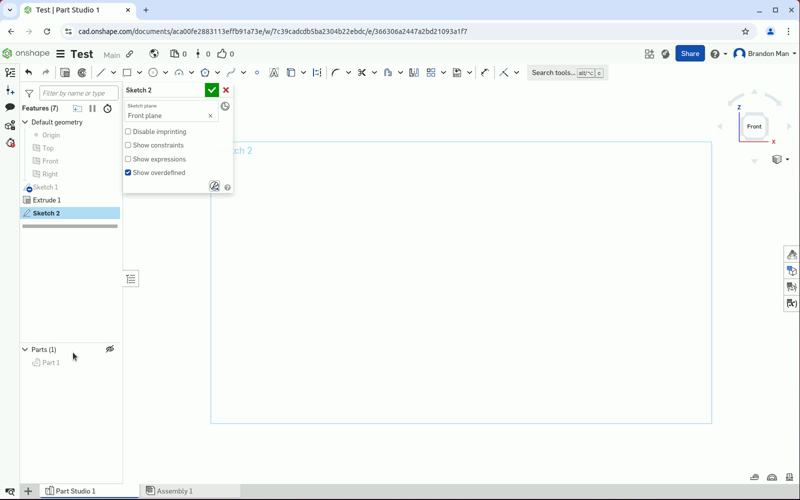
key(a)
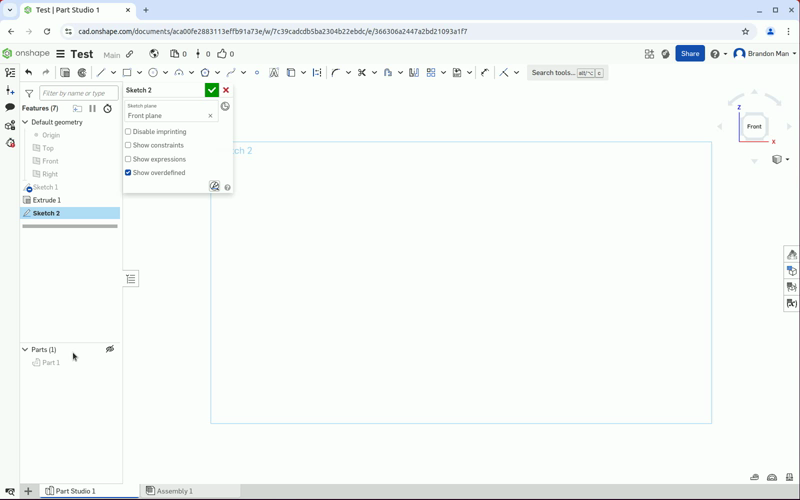
key_down(shift)
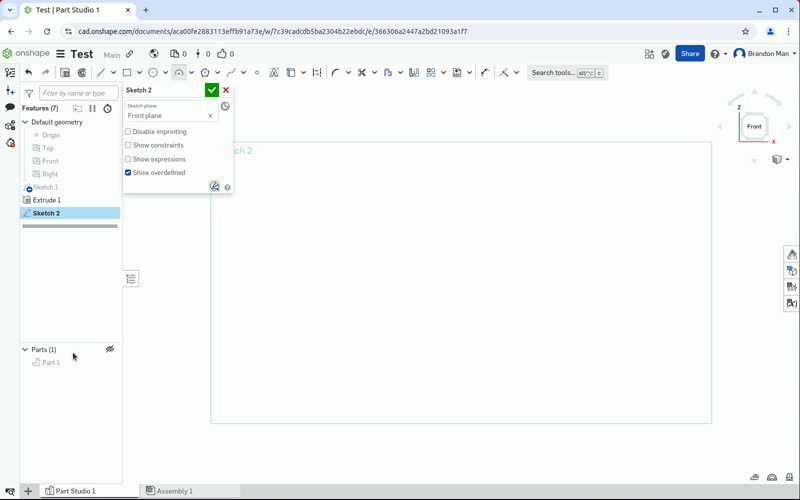
mouse_move(412, 232)
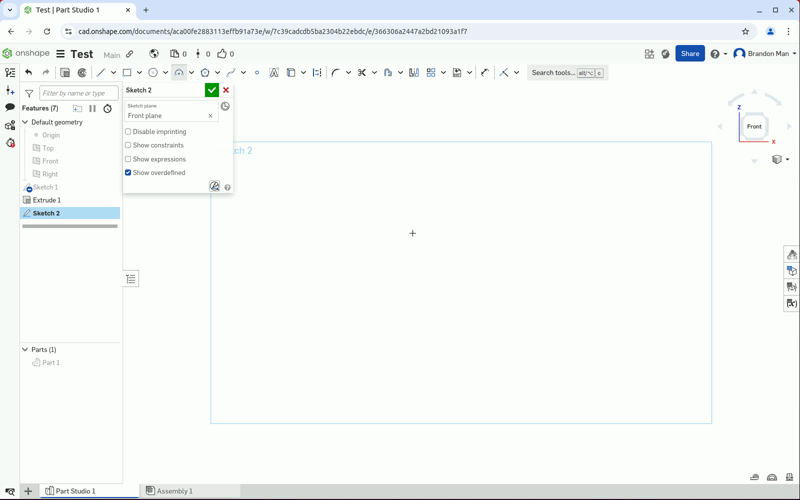
click(412, 232)
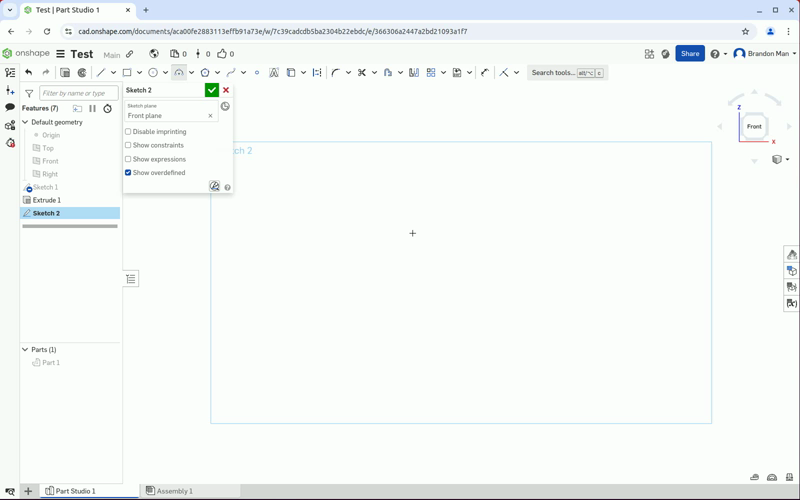
key_up(shift)
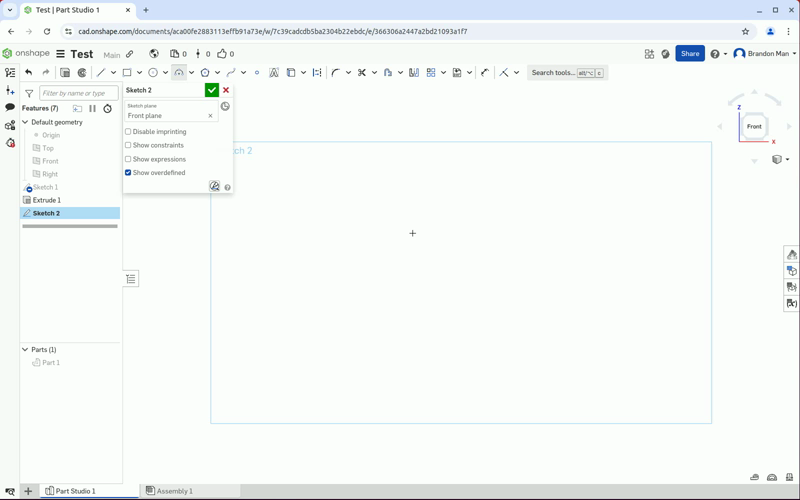
key_down(shift)
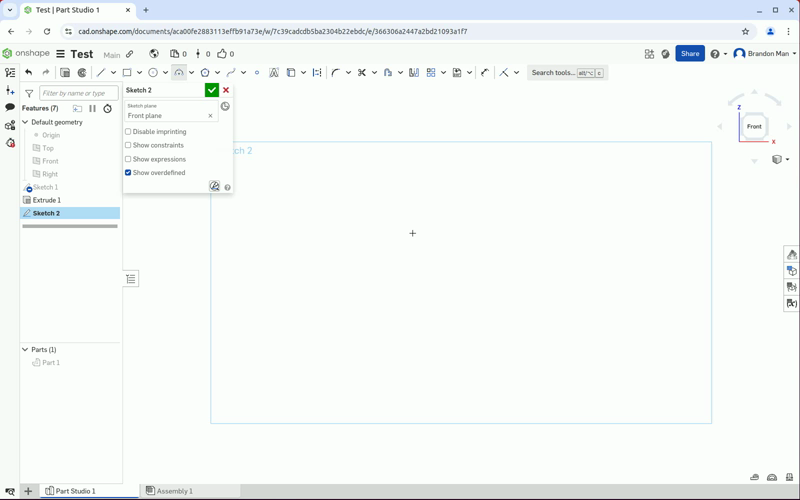
mouse_move(443, 283)
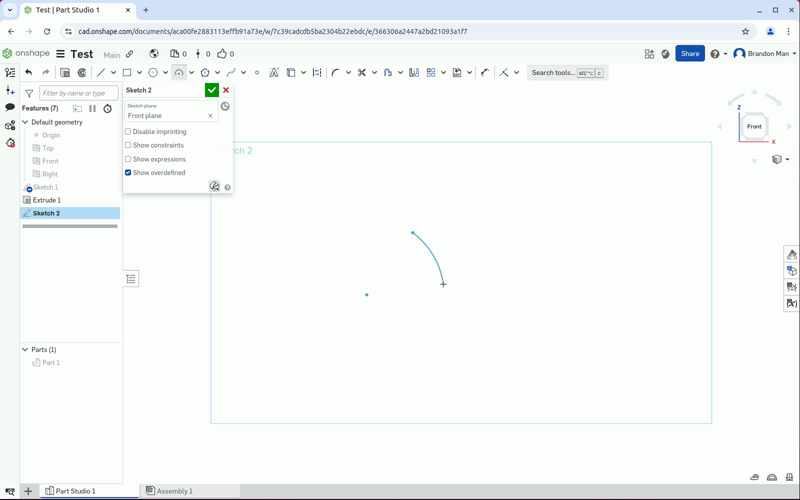
click(443, 283)
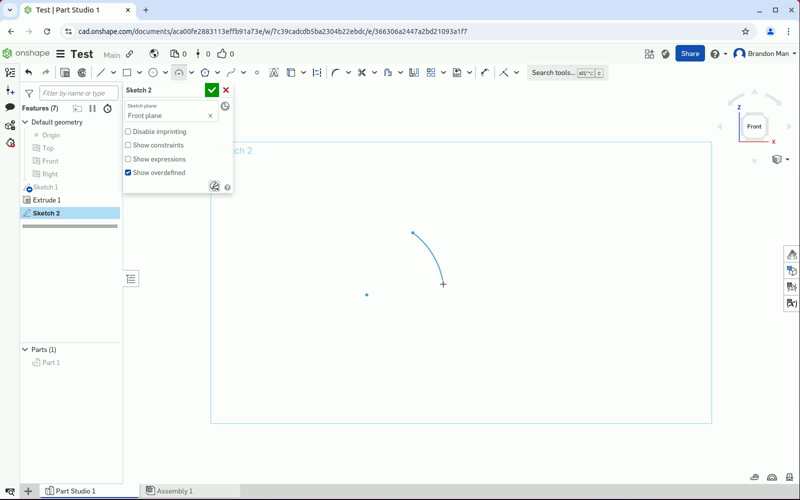
mouse_move(420, 262)
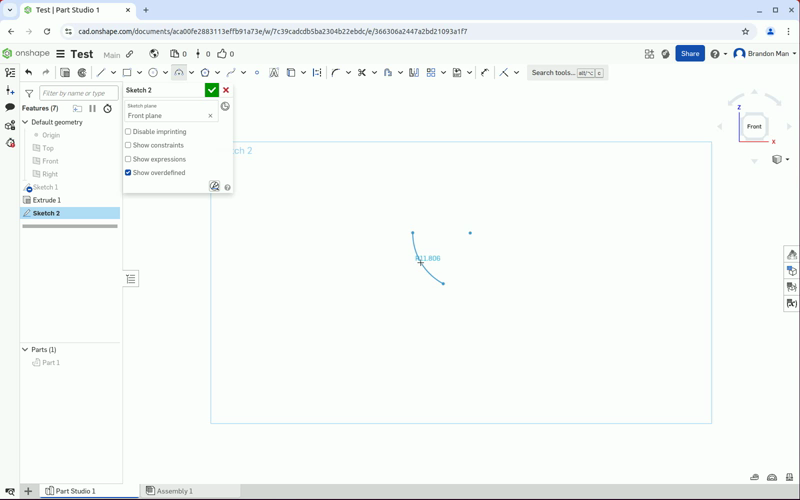
click(420, 262)
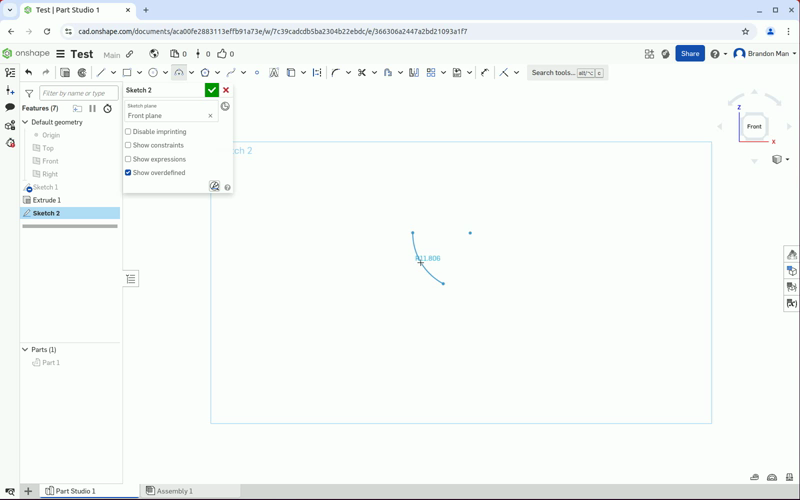
key_up(shift)
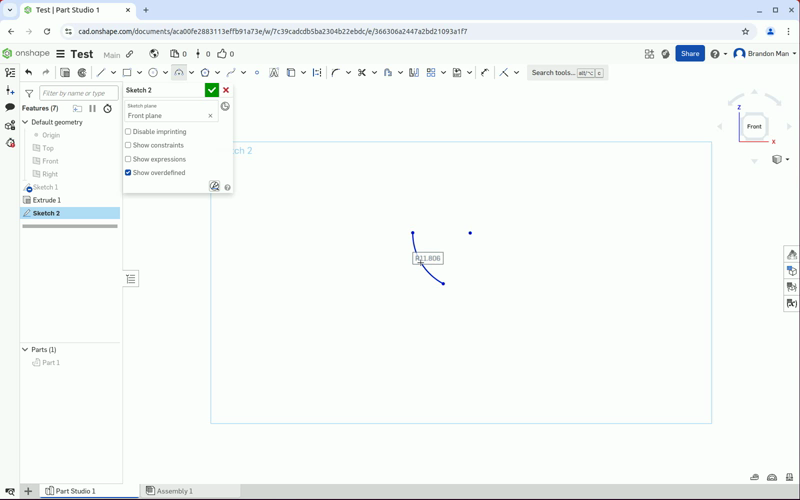
key(esc)
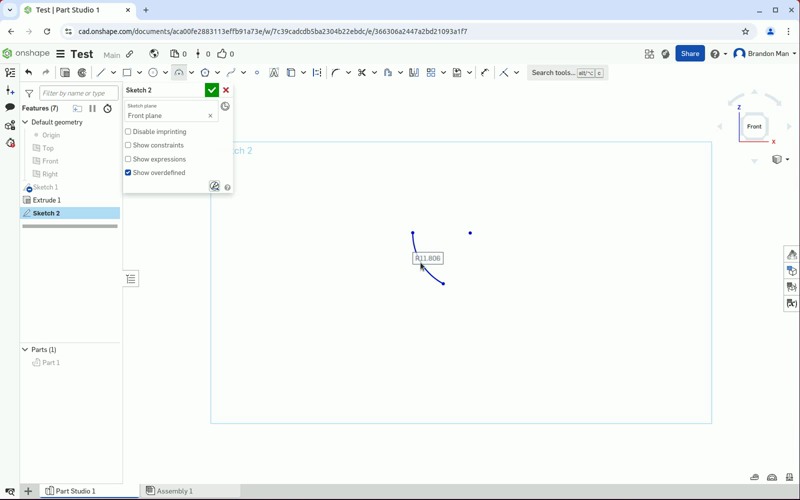
key(l)
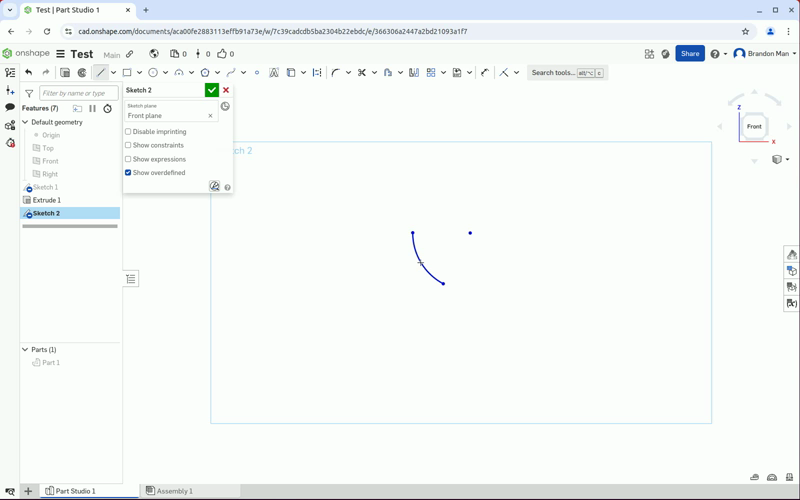
mouse_move(443, 283)
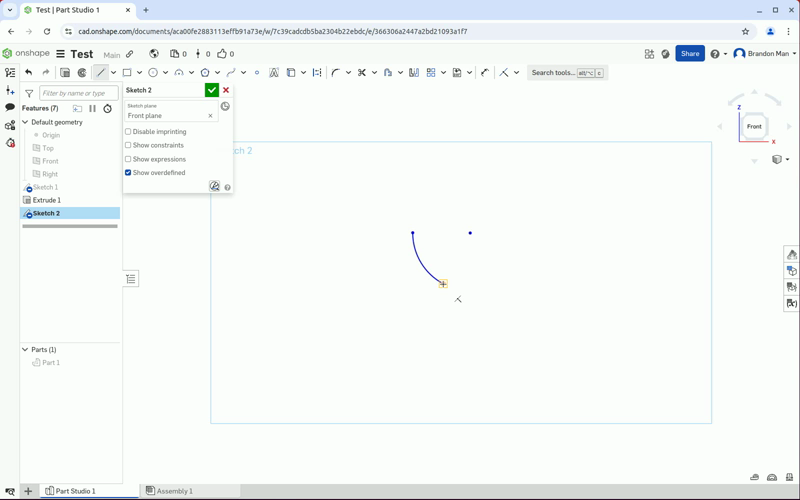
click(443, 283)
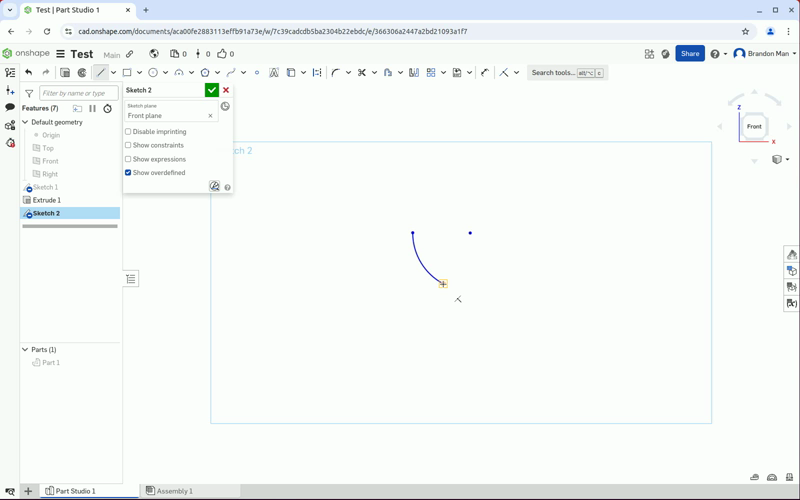
key_down(shift)
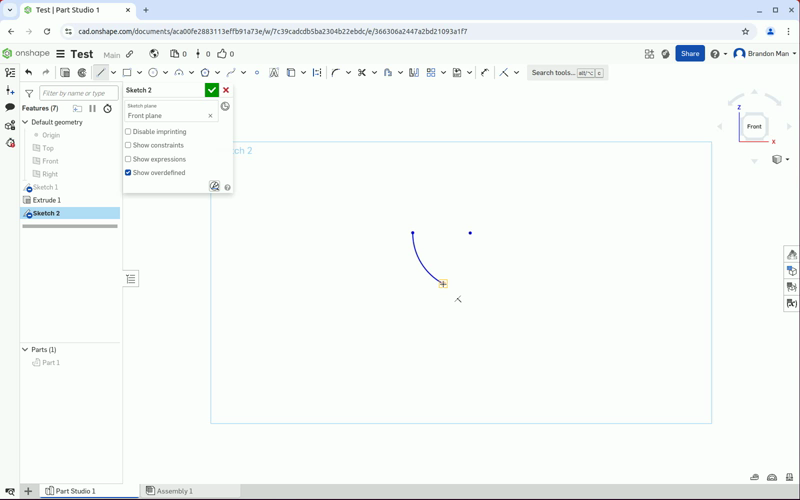
mouse_move(473, 283)
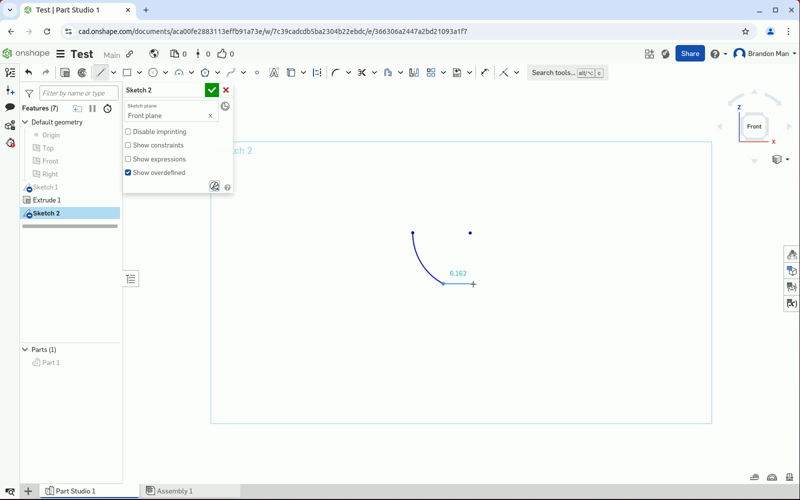
mouse_move(461, 283)
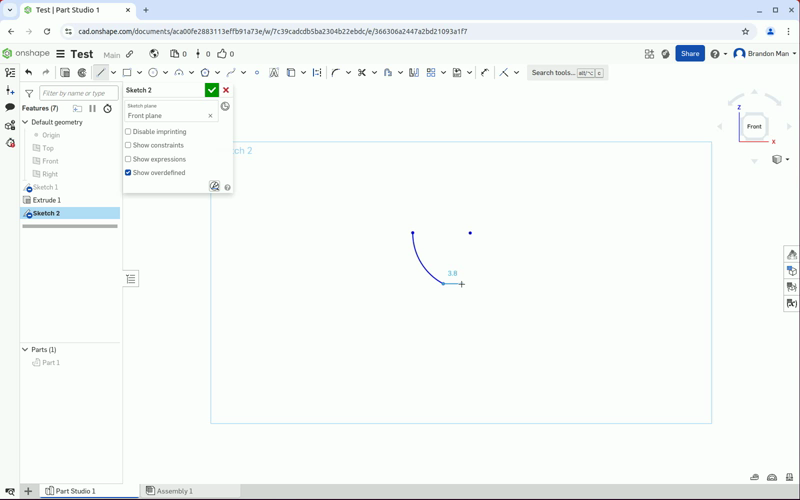
click(461, 283)
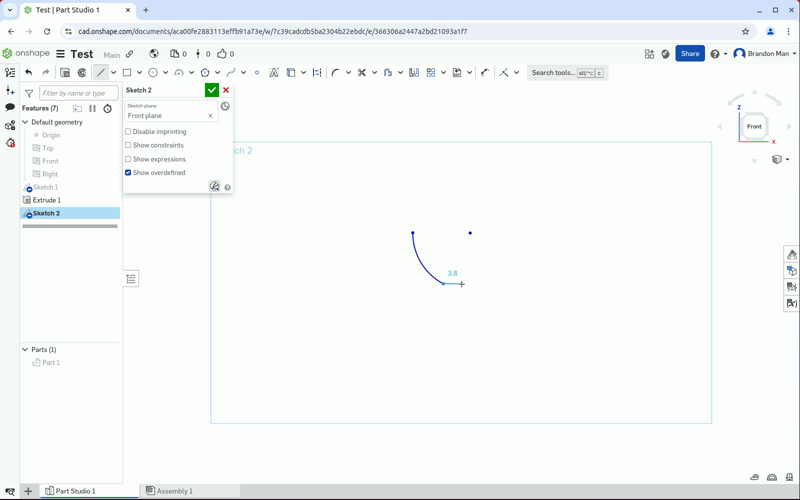
key_up(shift)
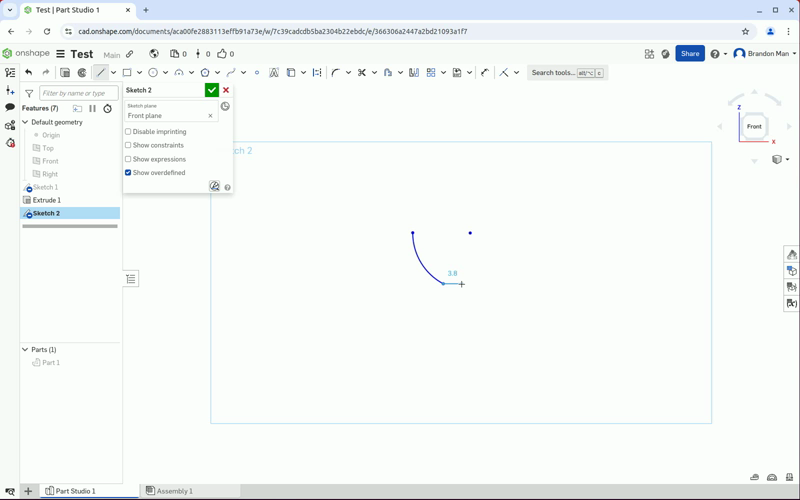
key_down(shift)
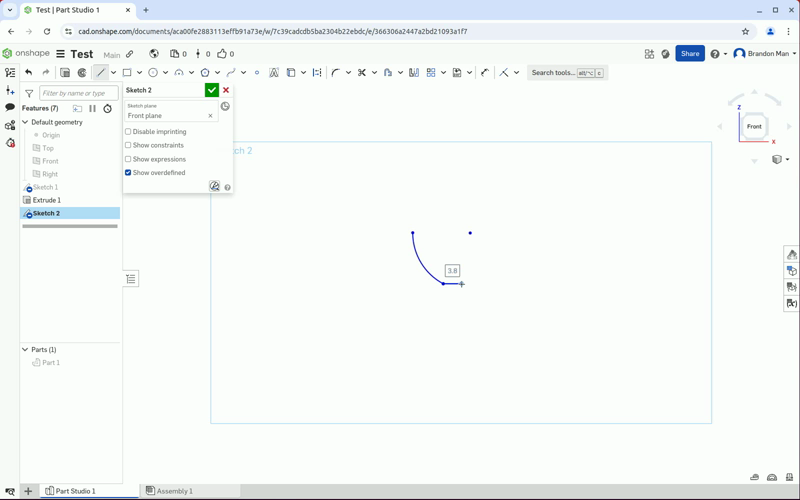
mouse_move(491, 283)
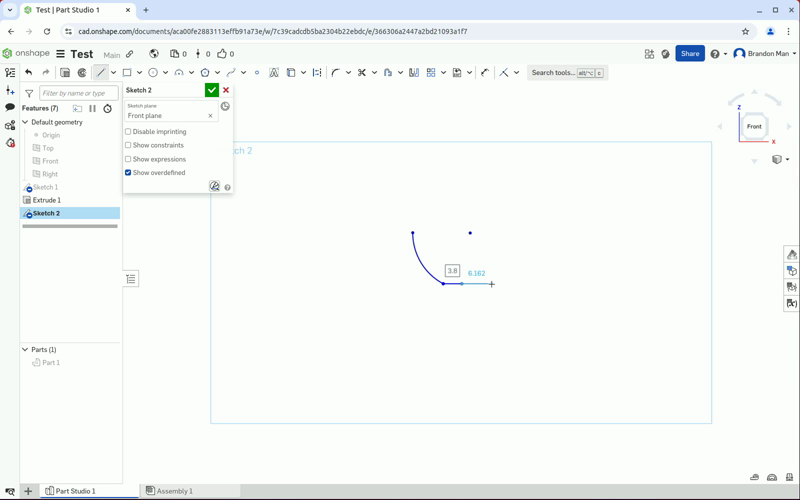
mouse_move(461, 232)
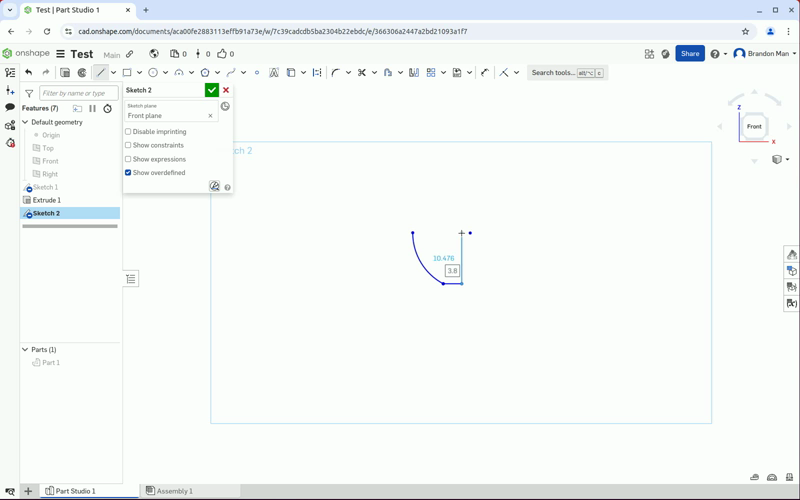
click(461, 232)
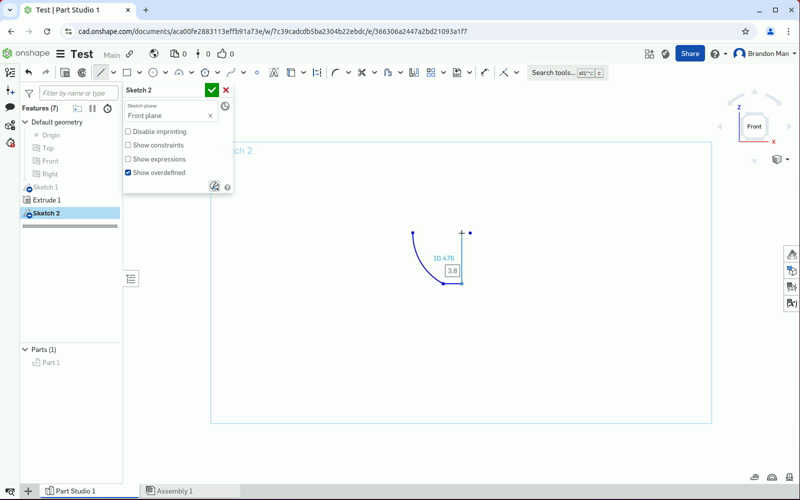
key_up(shift)
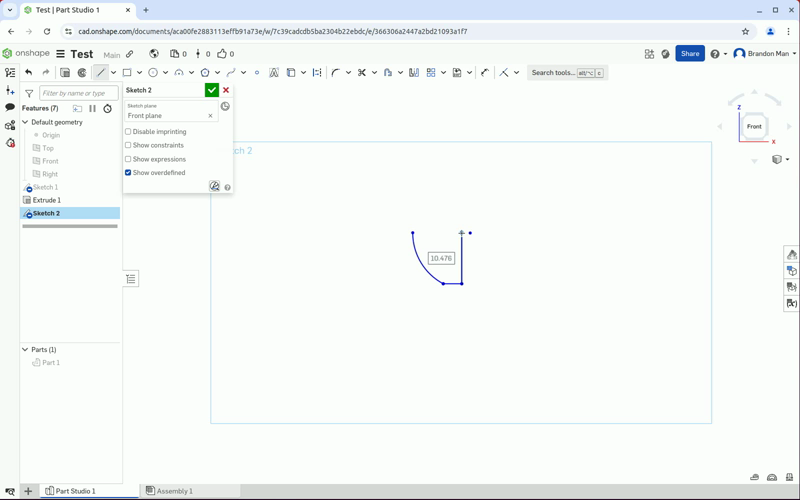
mouse_move(491, 232)
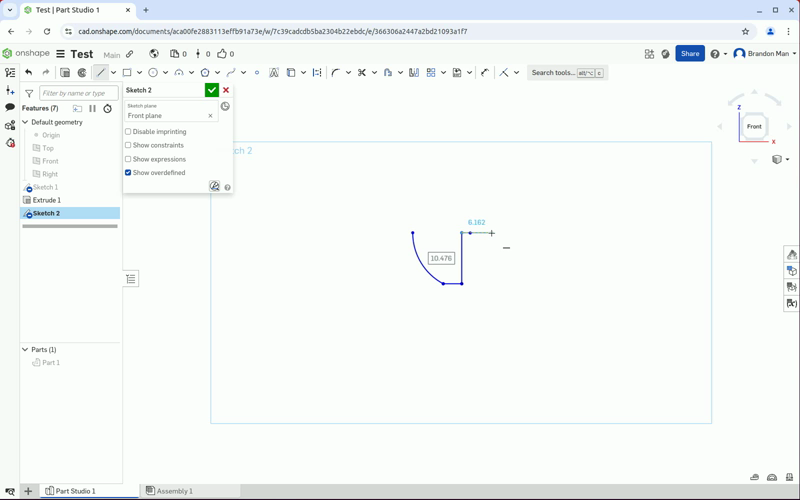
key_down(shift)
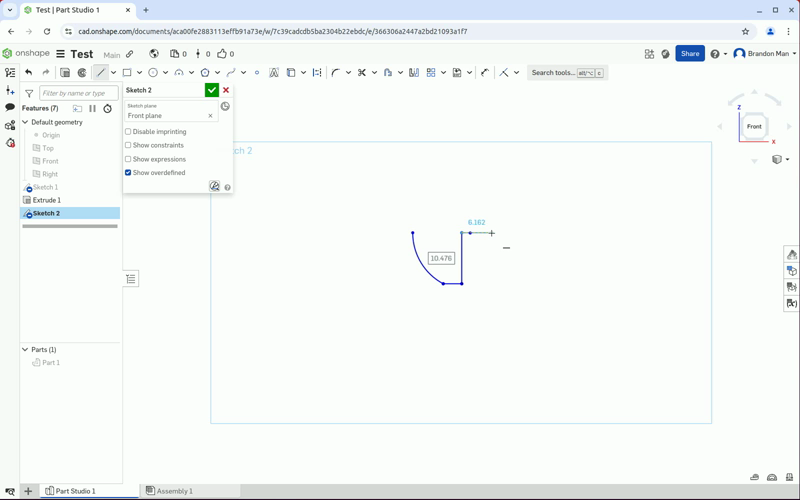
mouse_move(412, 232)
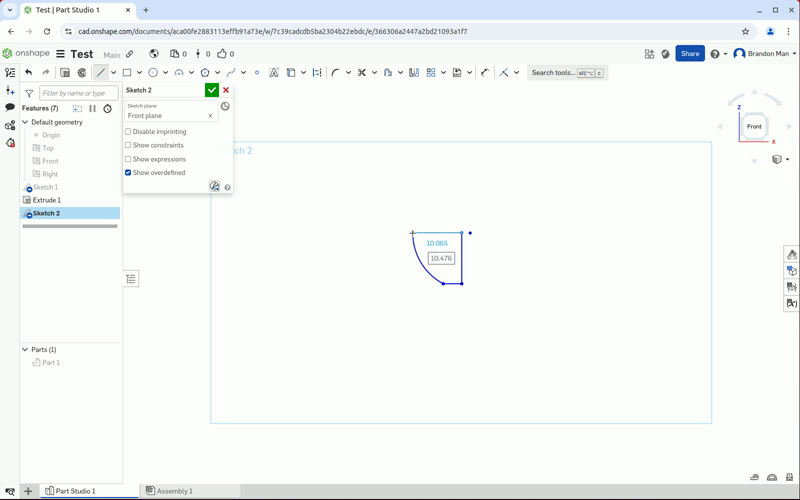
key_up(shift)
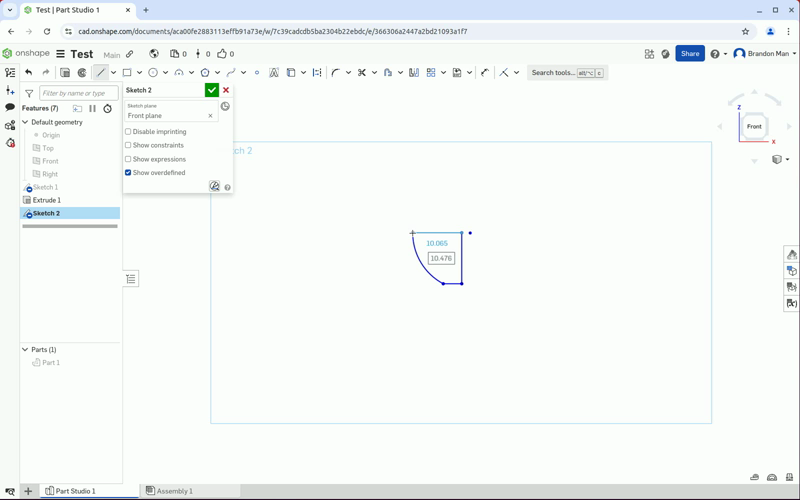
click(412, 232)
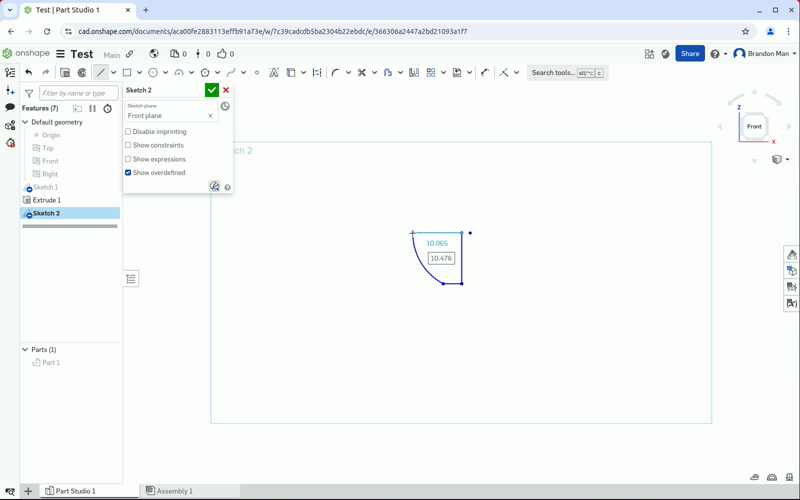
key(esc)
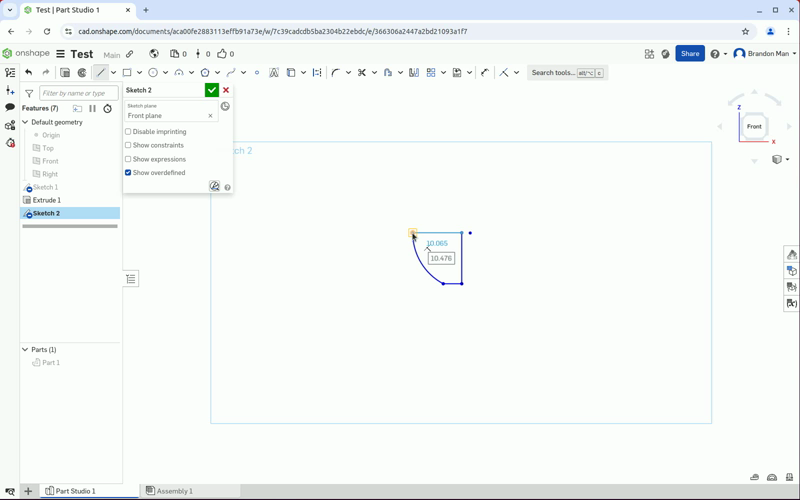
mouse_move(442, 245)
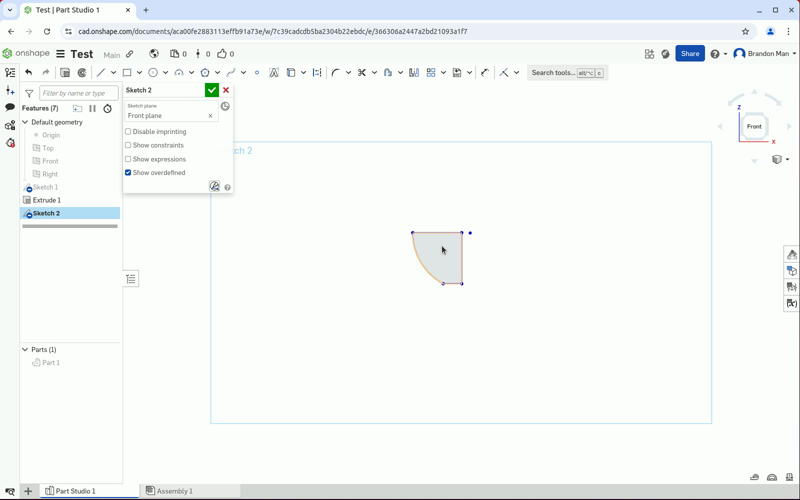
scroll(6)
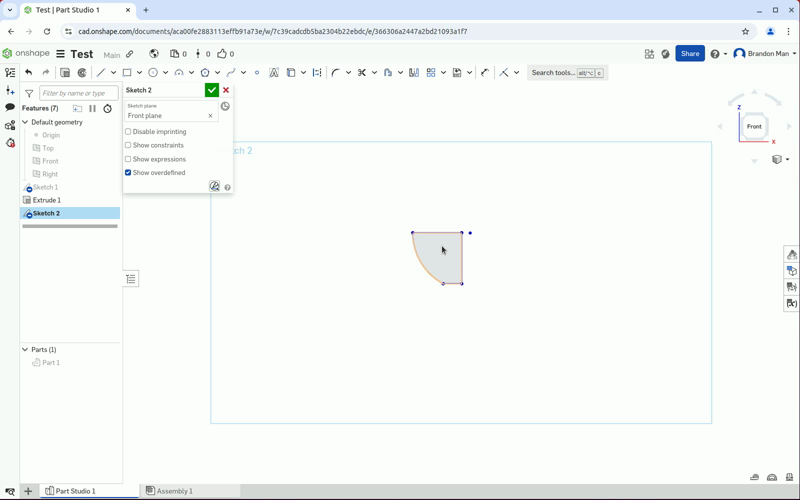
scroll(6)
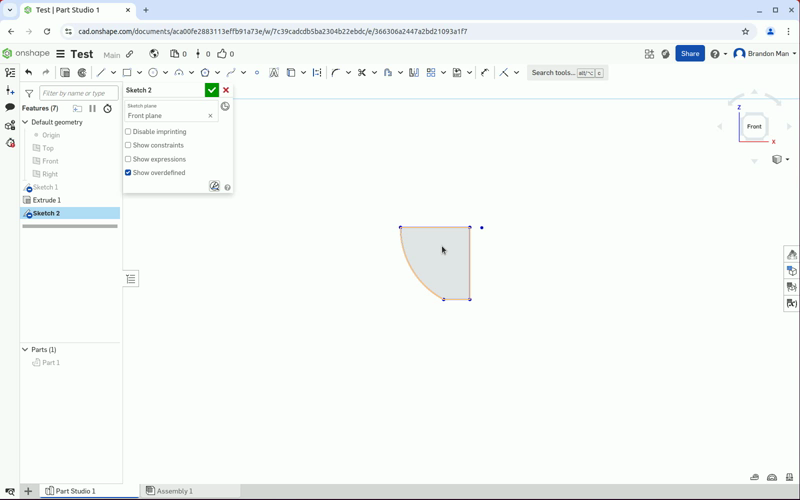
scroll(6)
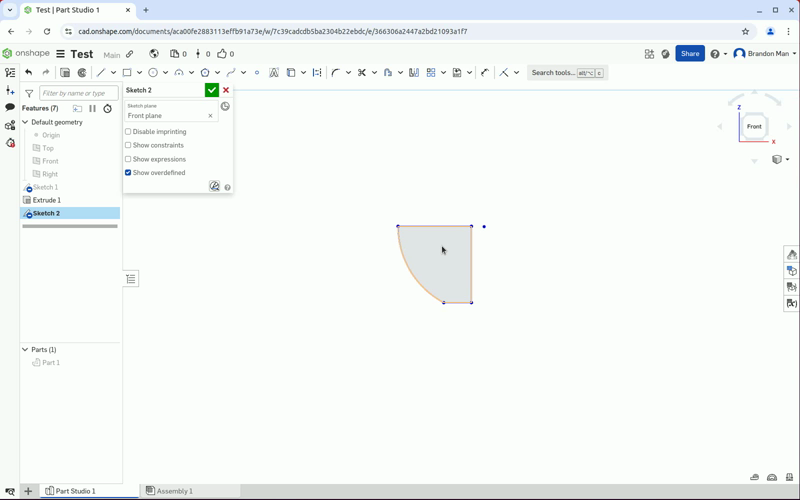
scroll(6)
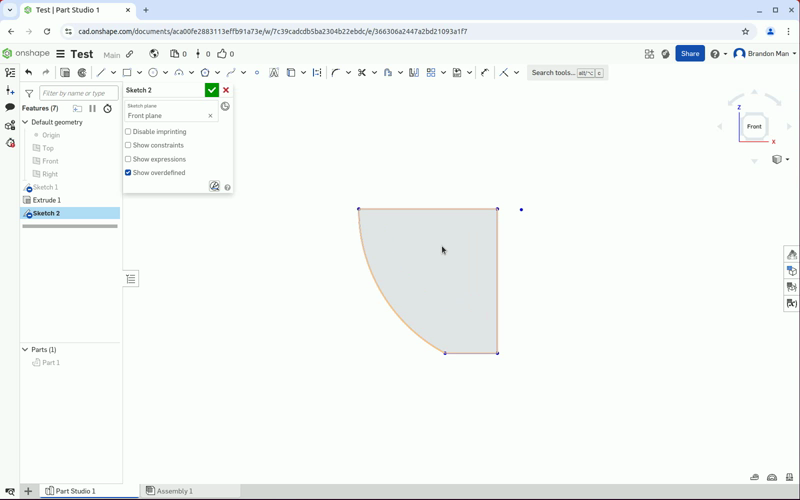
scroll(6)
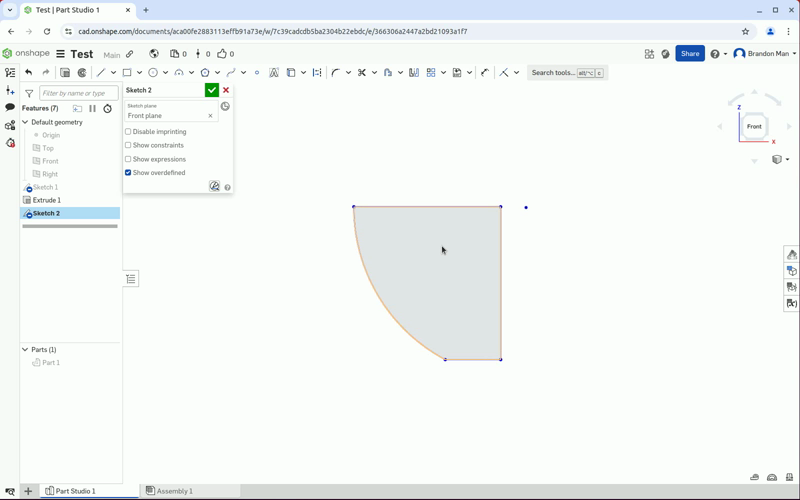
scroll(6)
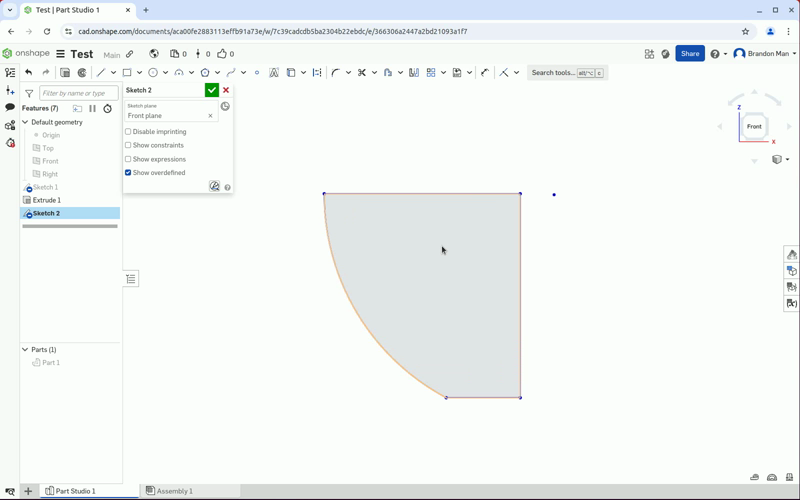
scroll(6)
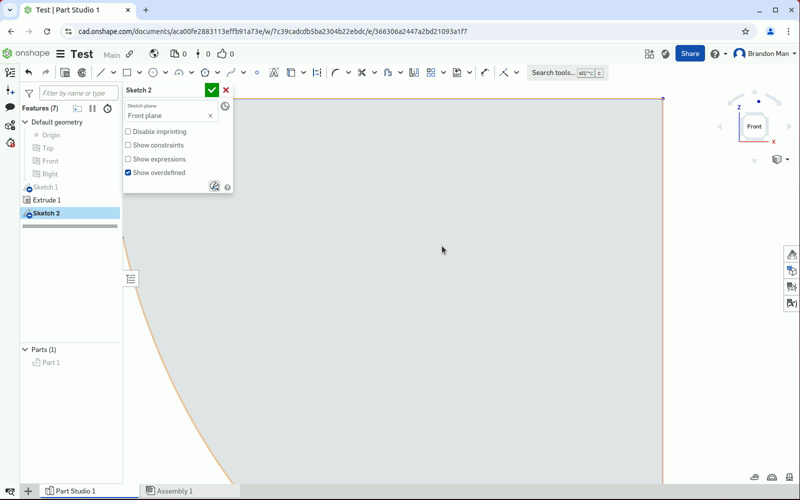
click(442, 245)
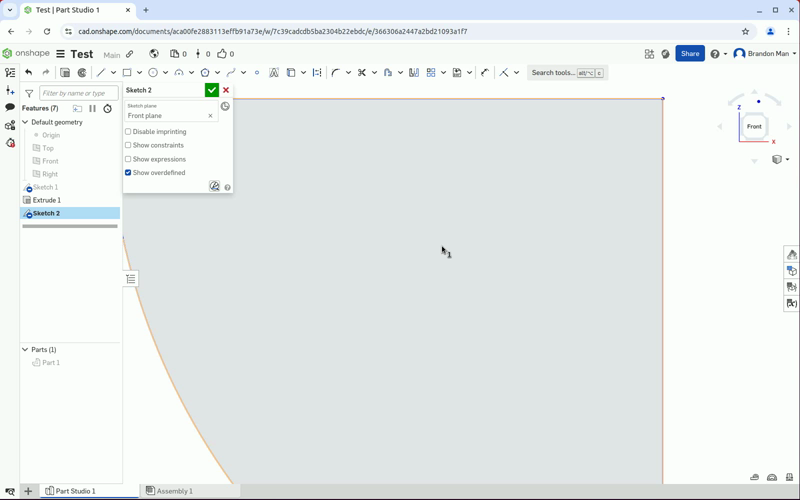
scroll(-6)
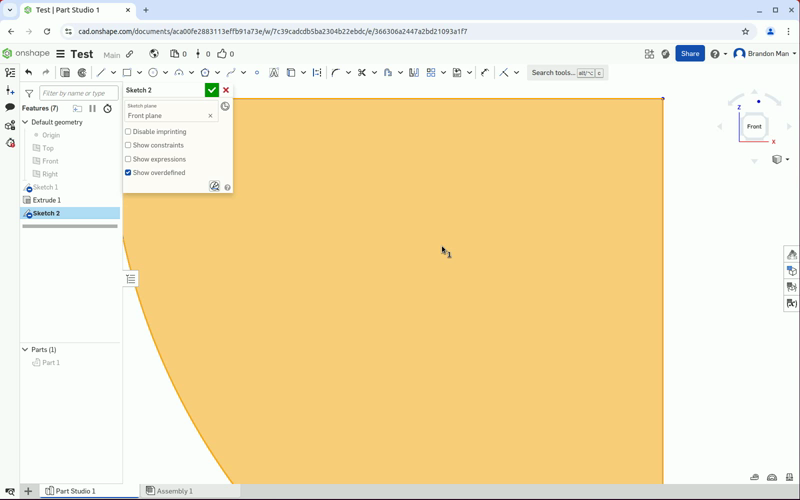
scroll(-6)
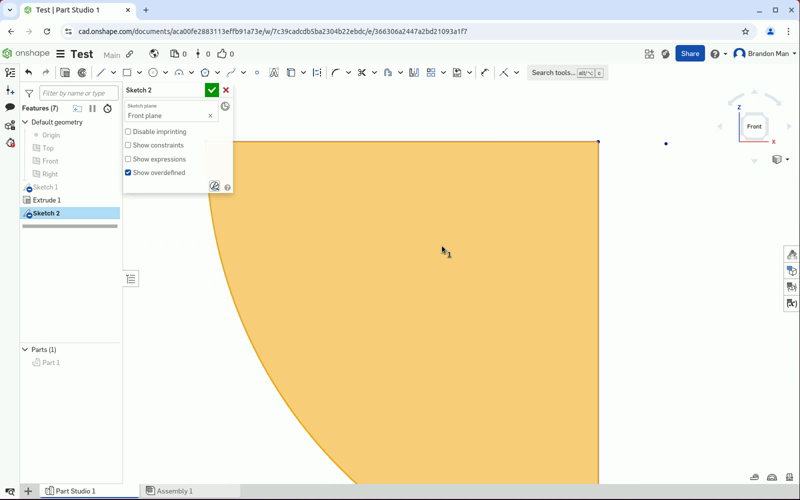
scroll(-6)
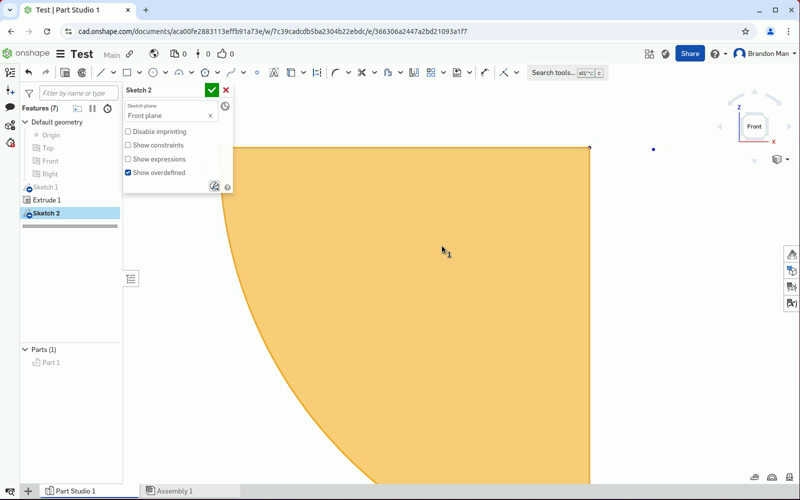
scroll(-6)
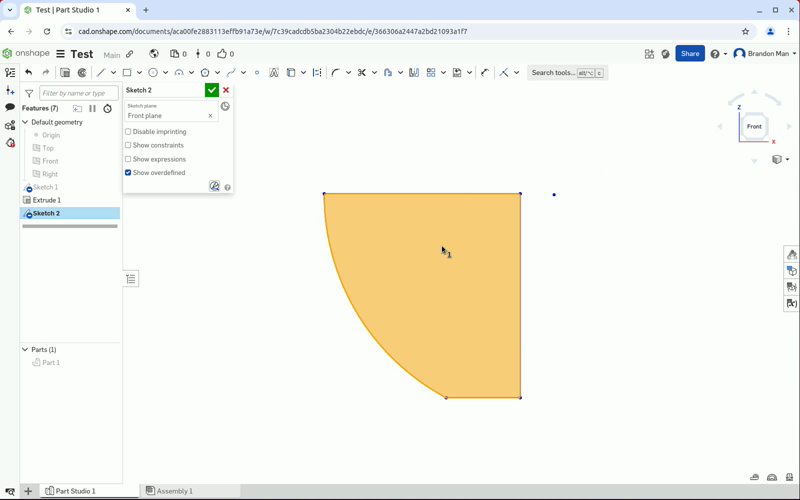
scroll(-6)
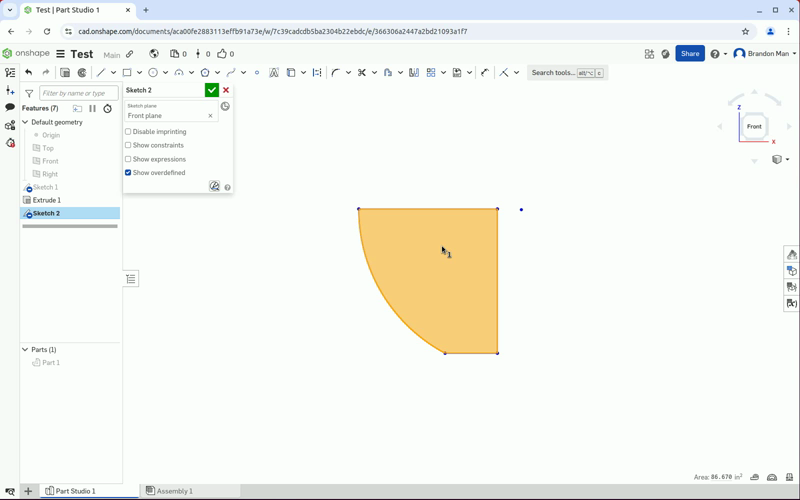
scroll(-6)
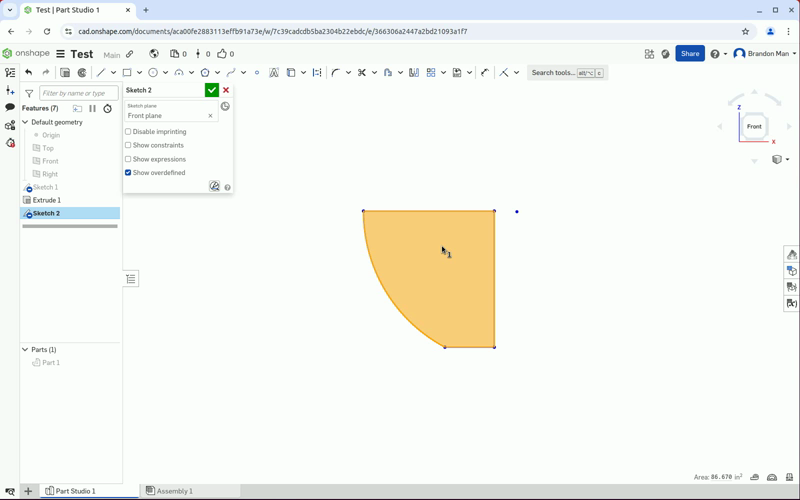
scroll(-6)
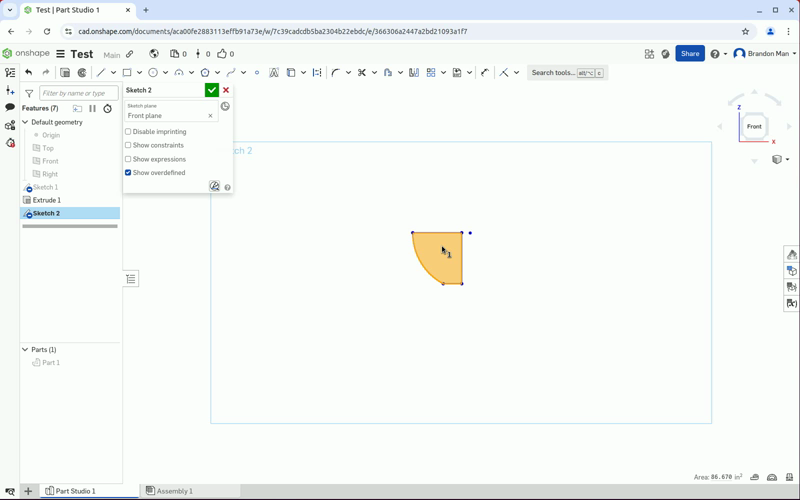
mouse_move(73, 352)
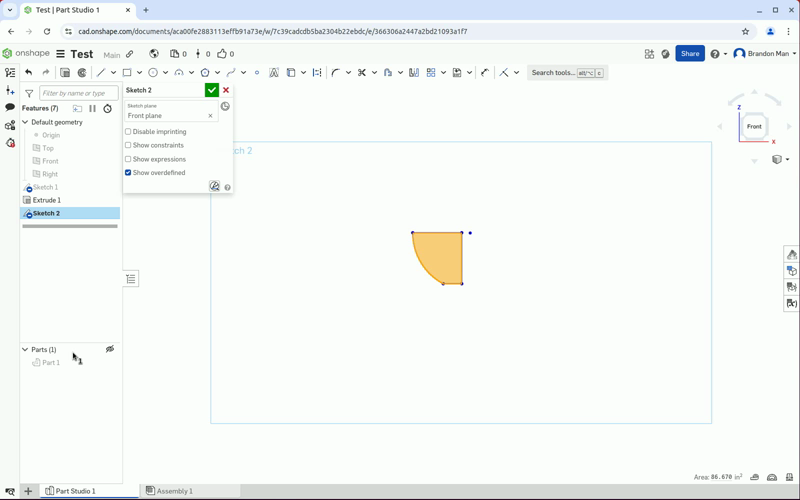
key(shift+y)
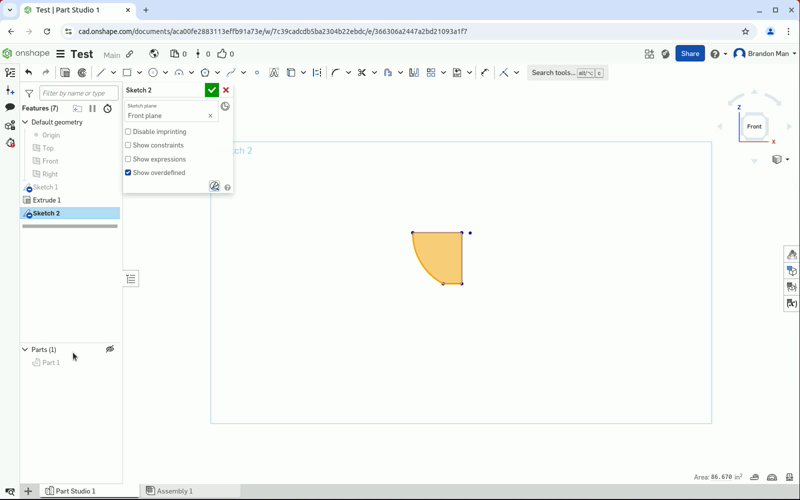
key(shift+e)
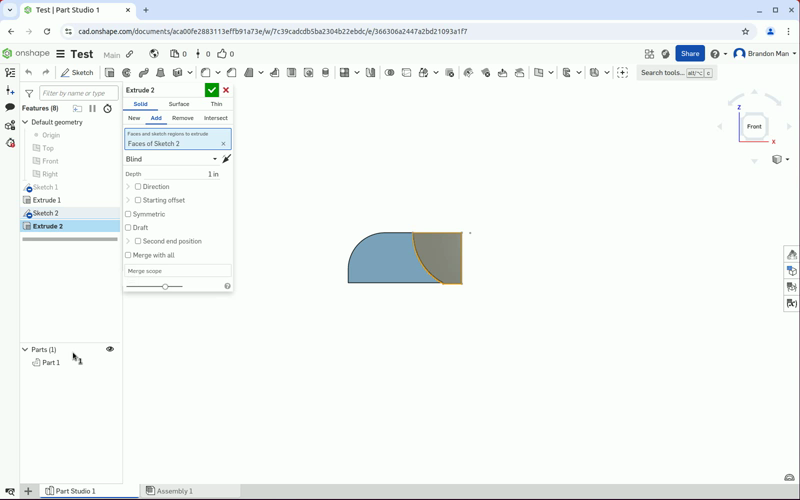
mouse_move(143, 106)
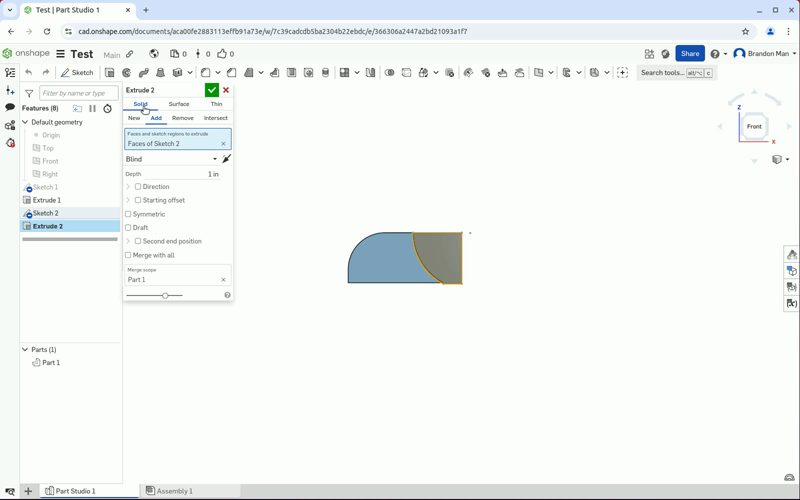
click(143, 106)
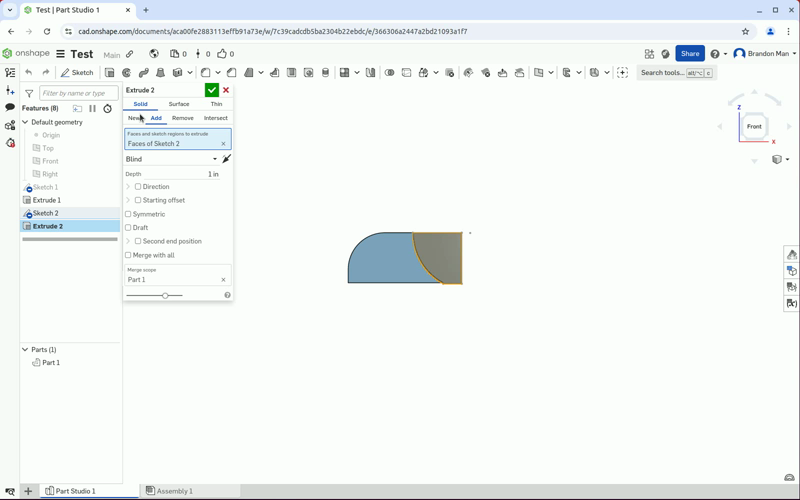
mouse_move(137, 120)
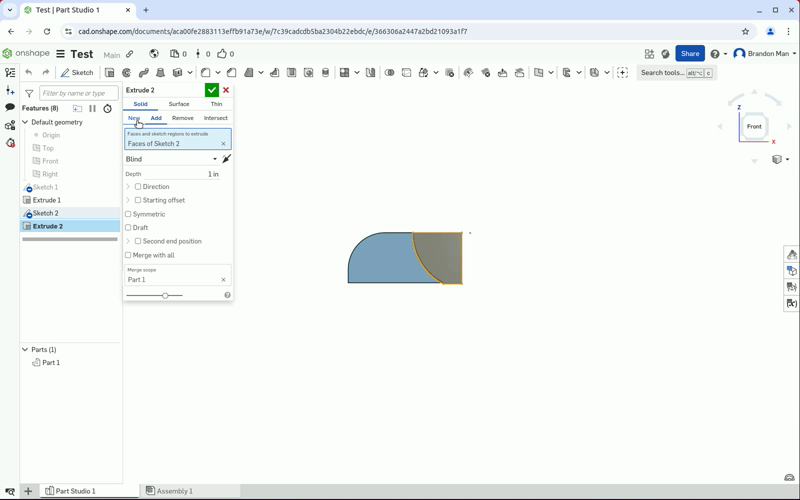
click(137, 120)
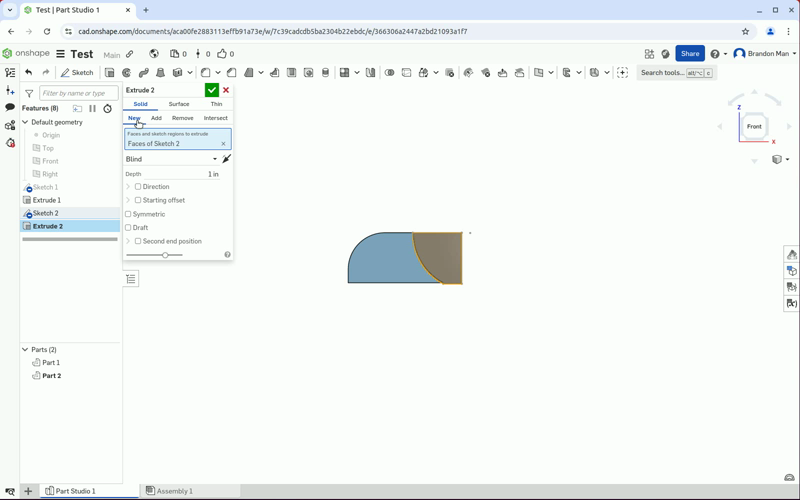
key(tab, 4)
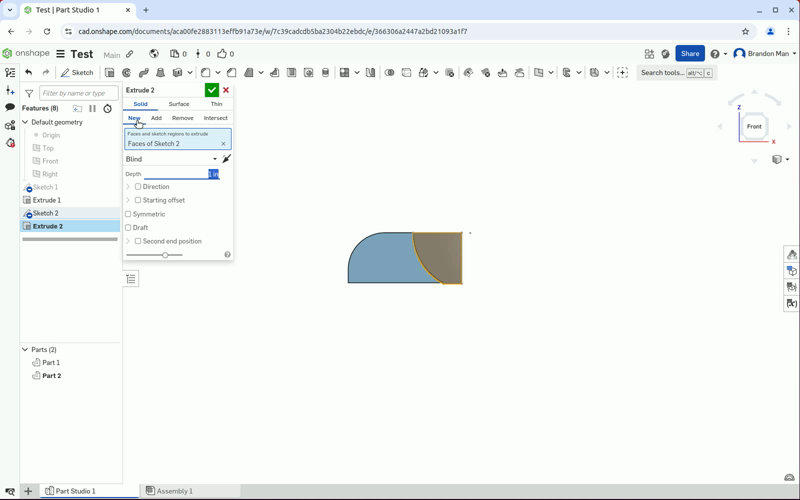
text(10.351)
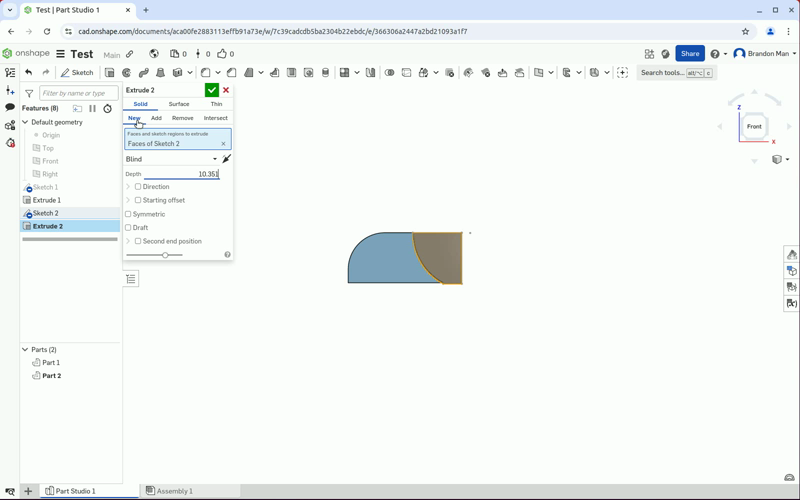
key(enter)
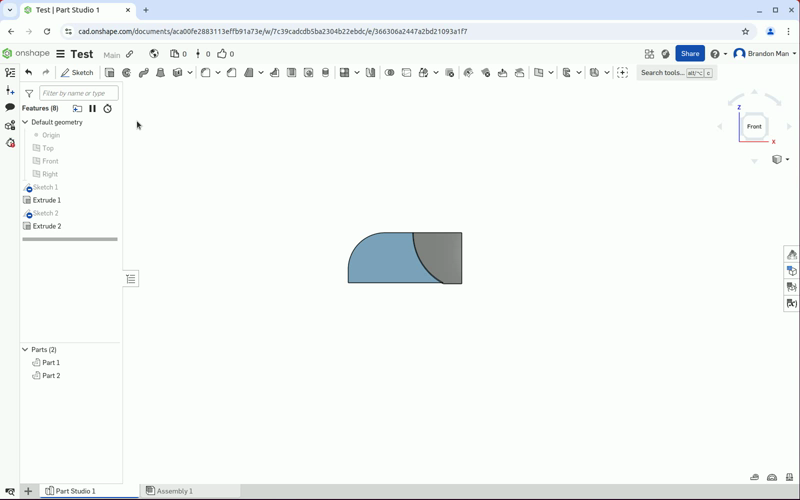
key(shift+h)
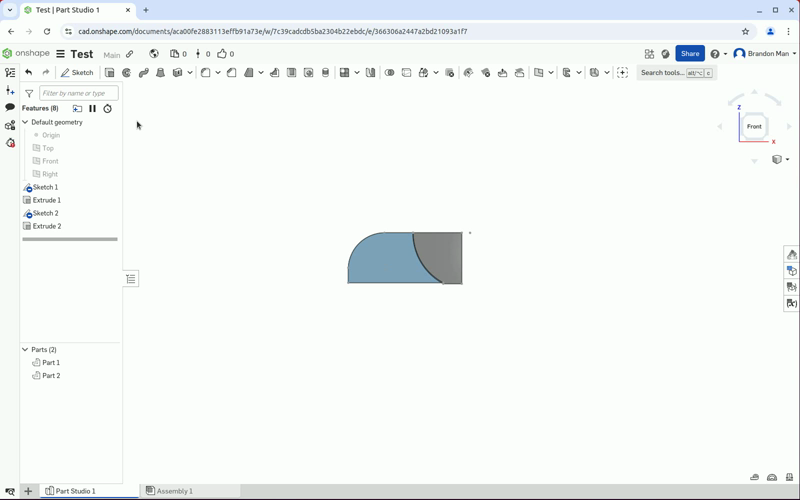
key(shift+h)
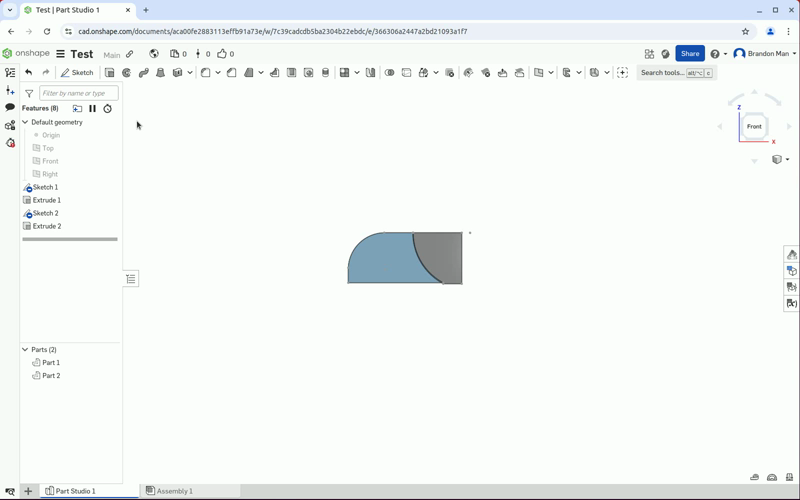
key(shift+7)
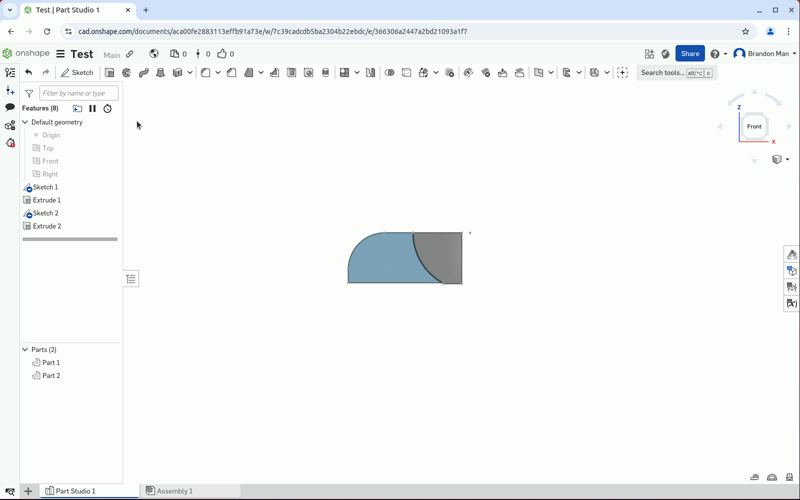
key(left, 2)
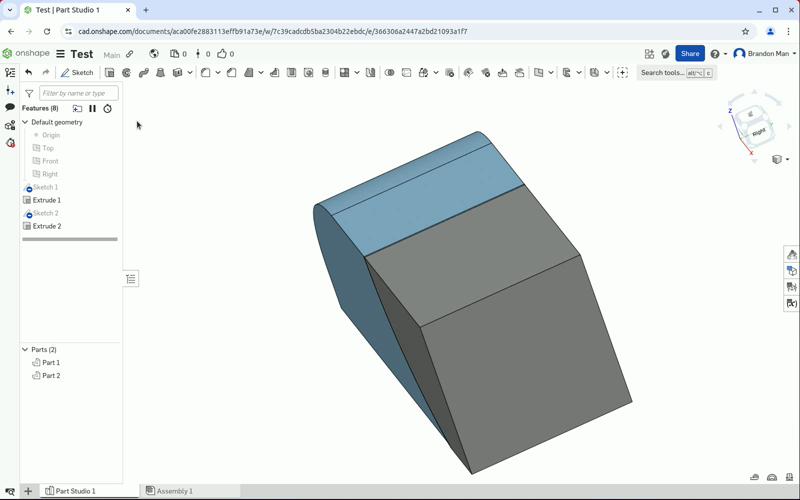
key(down, 2)
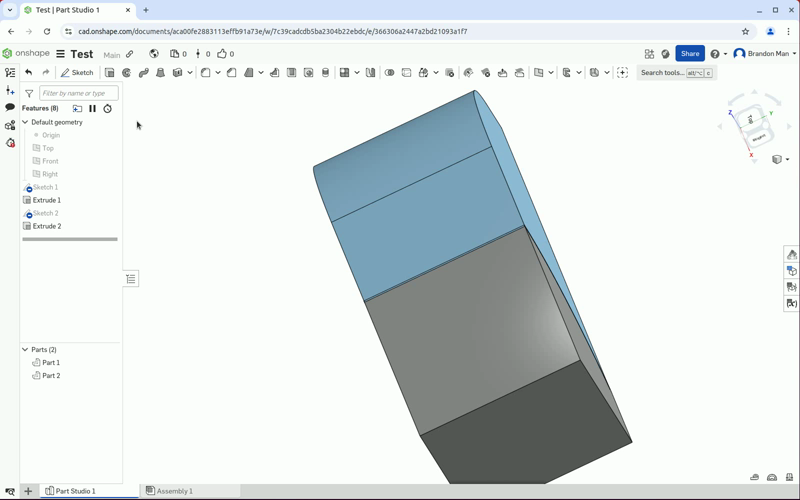
key(up, 2)
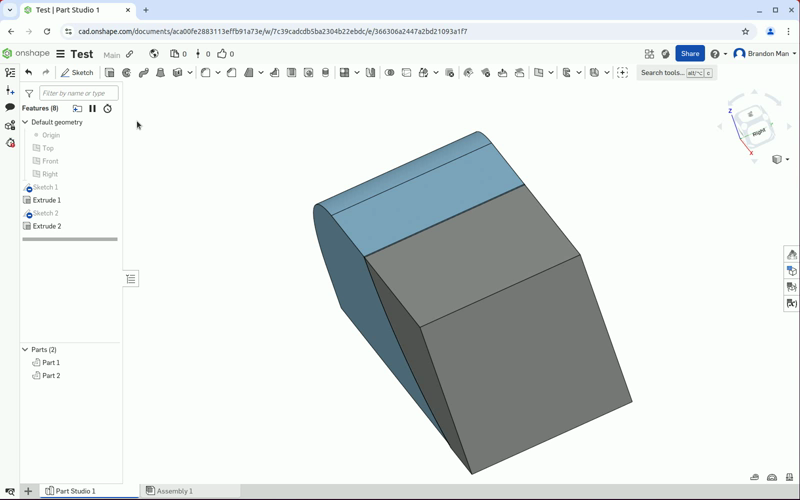
key(right, 2)
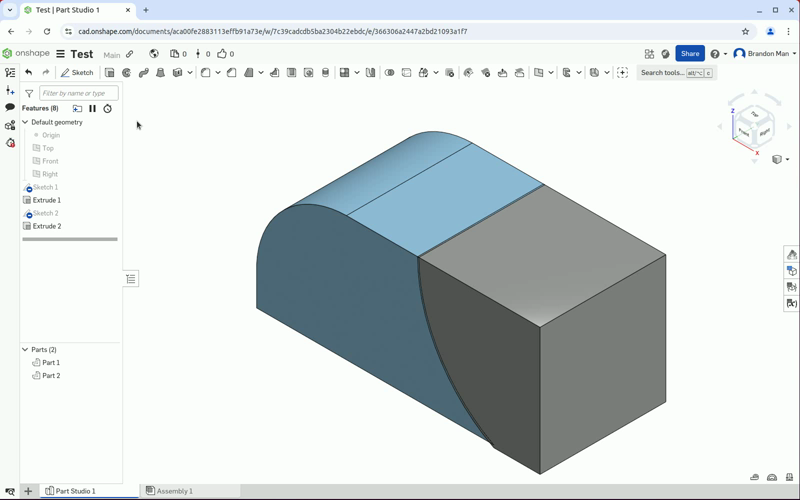
mouse_move(73, 189)
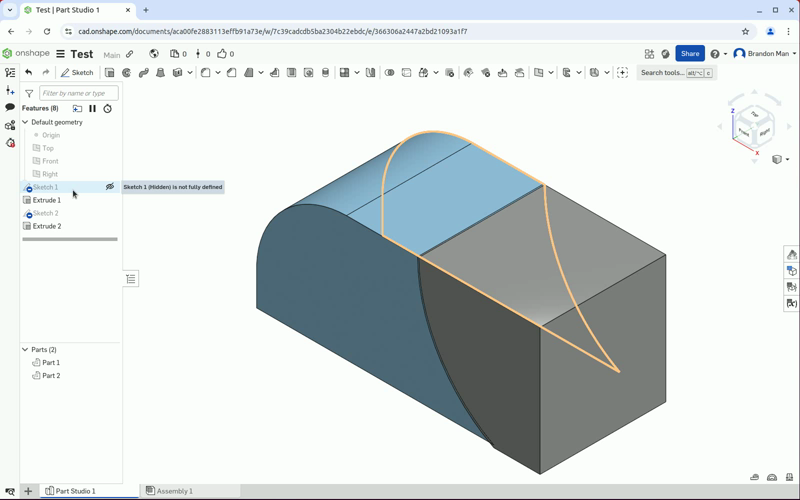
click(73, 189)